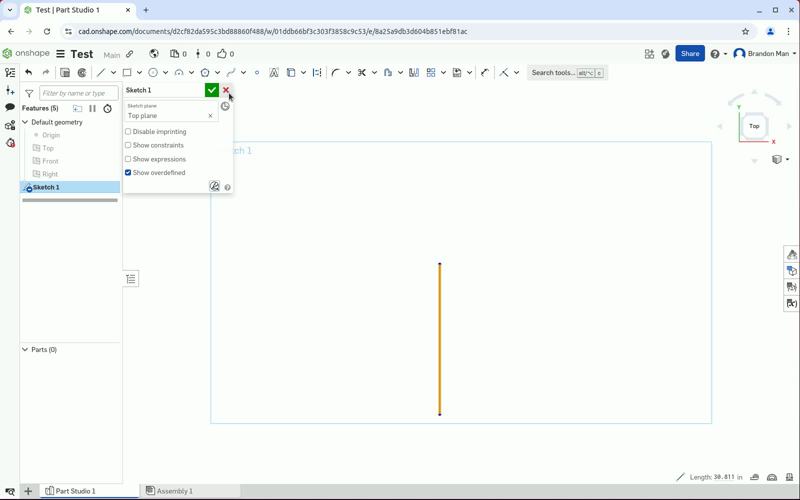
key(shift+h)
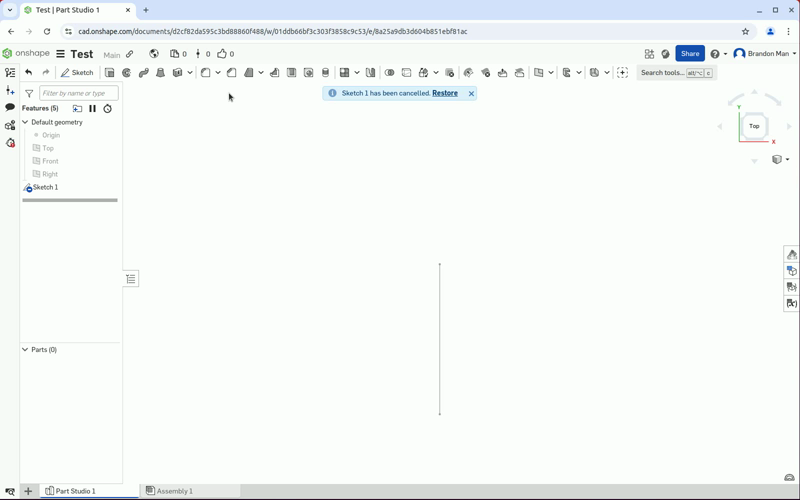
mouse_move(73, 352)
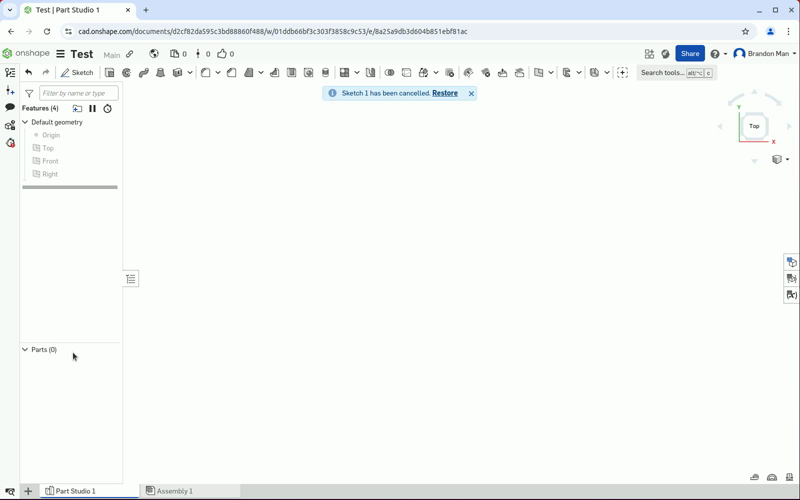
key(y)
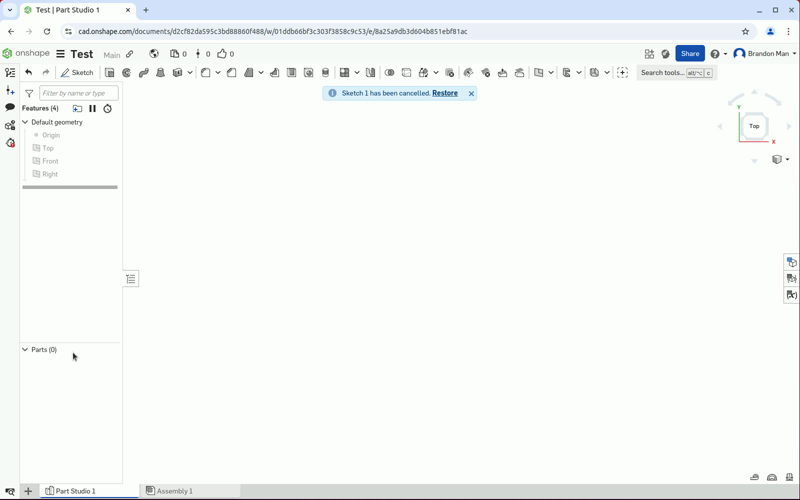
key(shift+p)
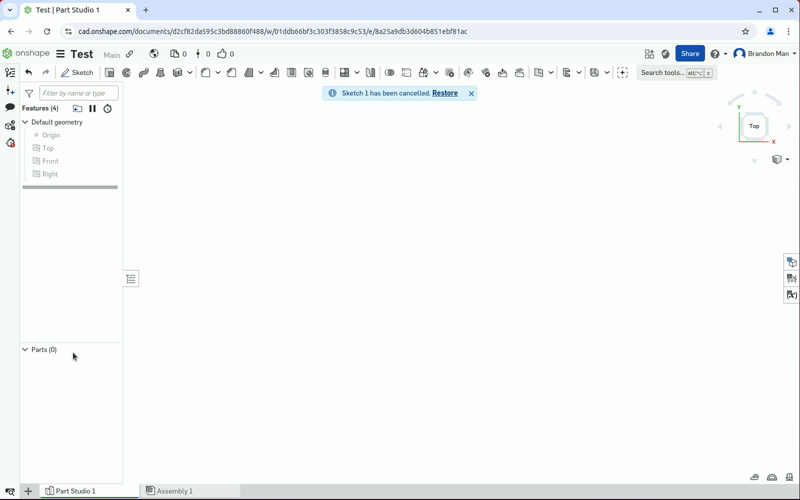
key(space)
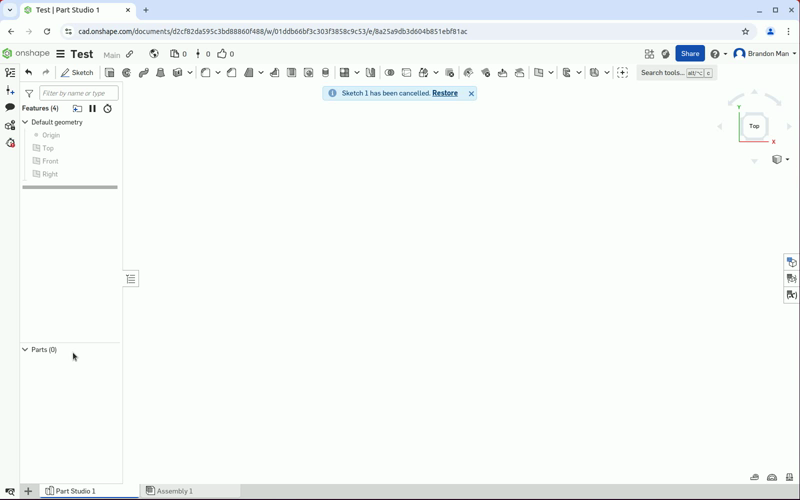
key_down(shift)
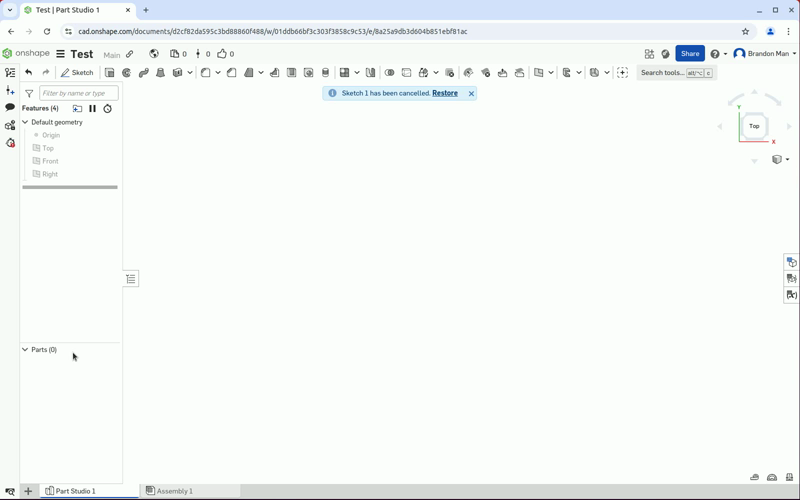
key(up)
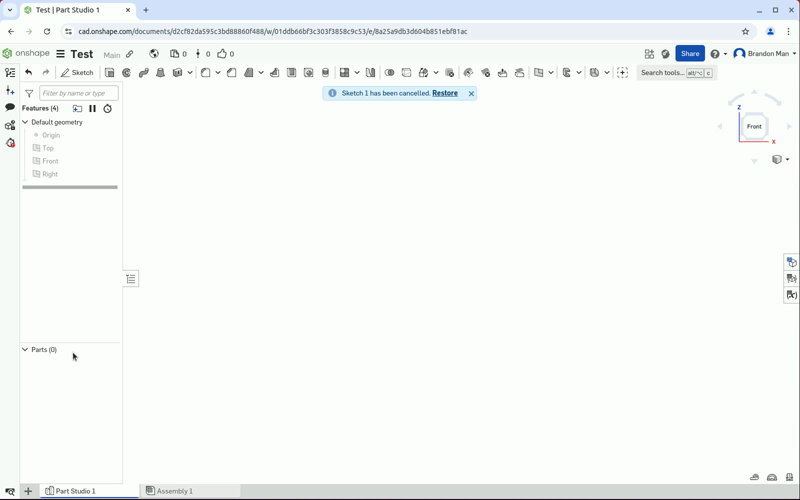
key_up(shift)
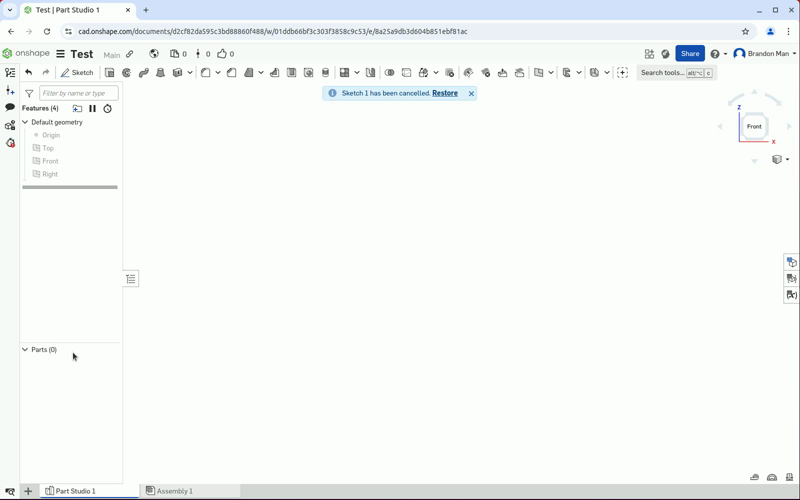
mouse_move(73, 352)
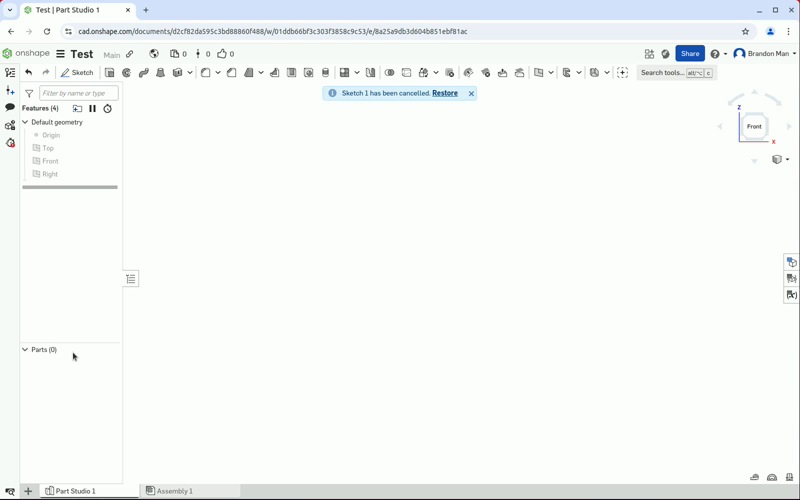
key(shift+y)
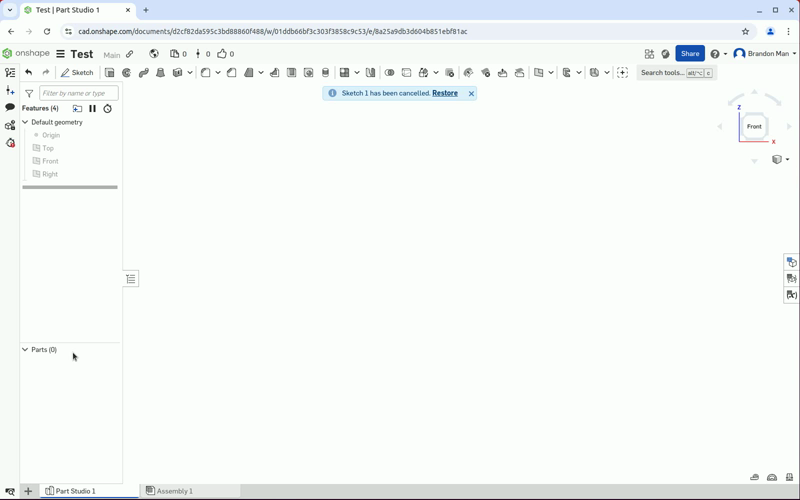
key(shift+s)
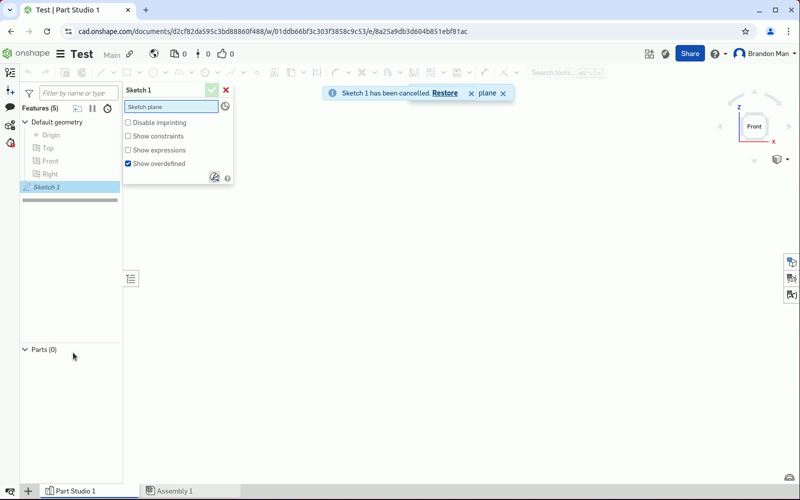
mouse_move(73, 163)
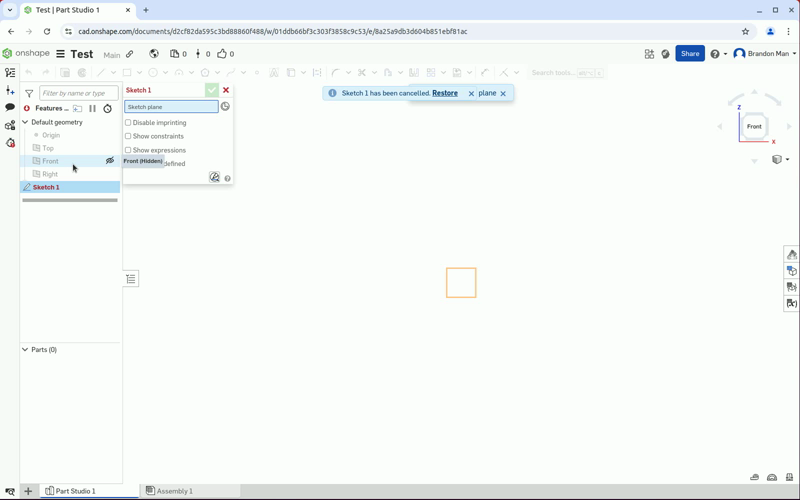
click(73, 163)
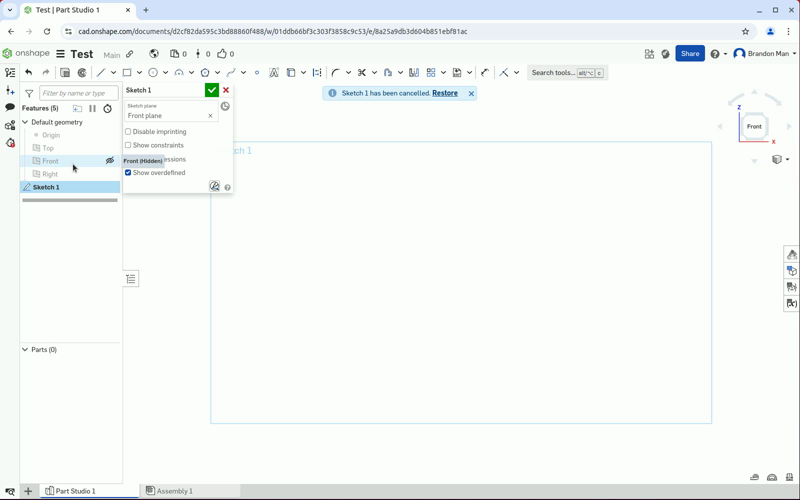
mouse_move(73, 352)
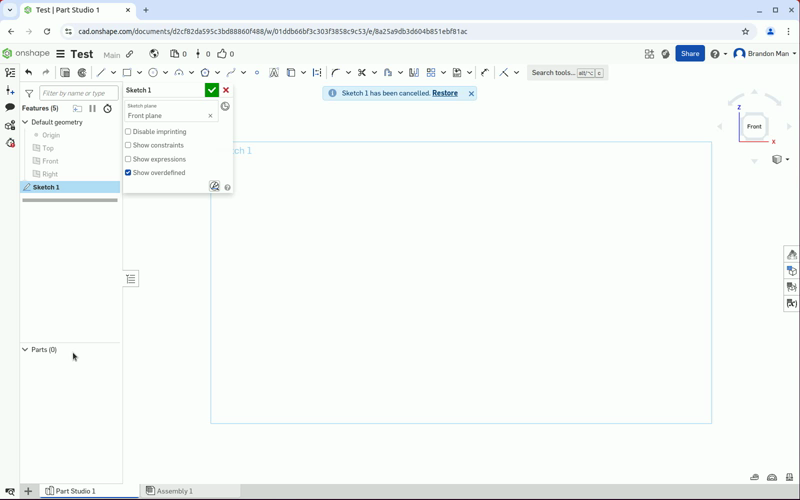
key(y)
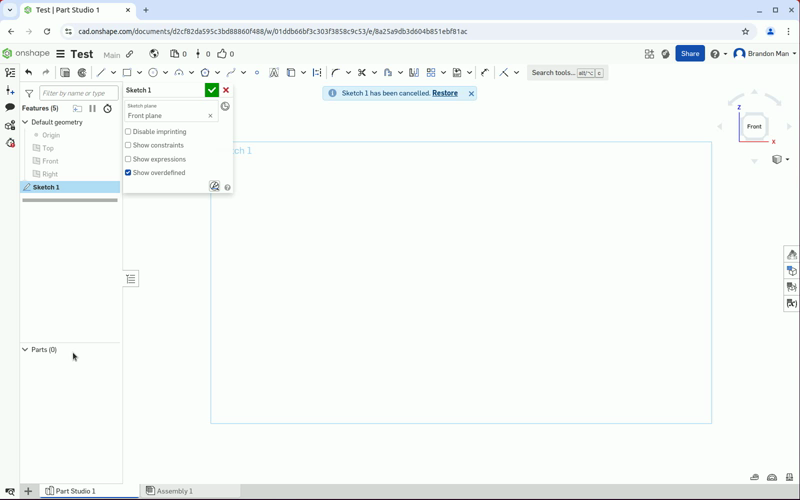
key(c)
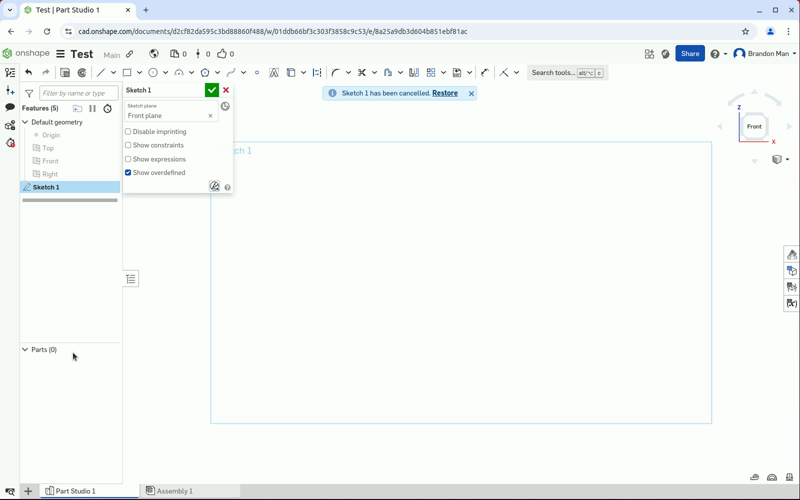
key_down(shift)
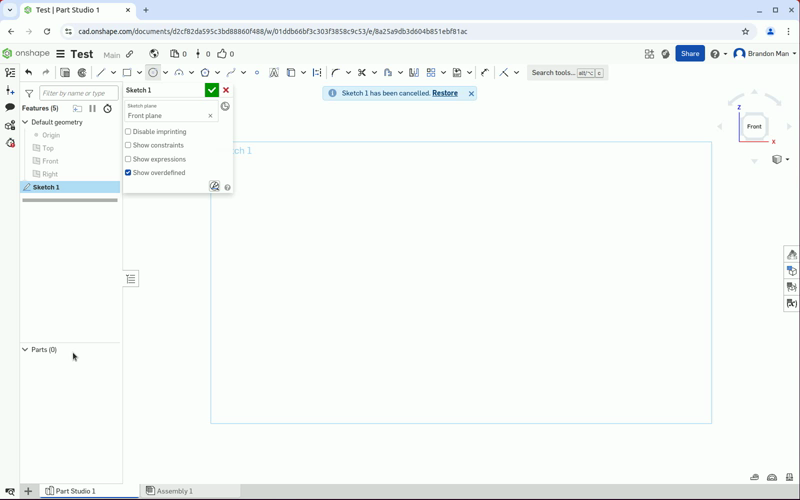
mouse_move(461, 282)
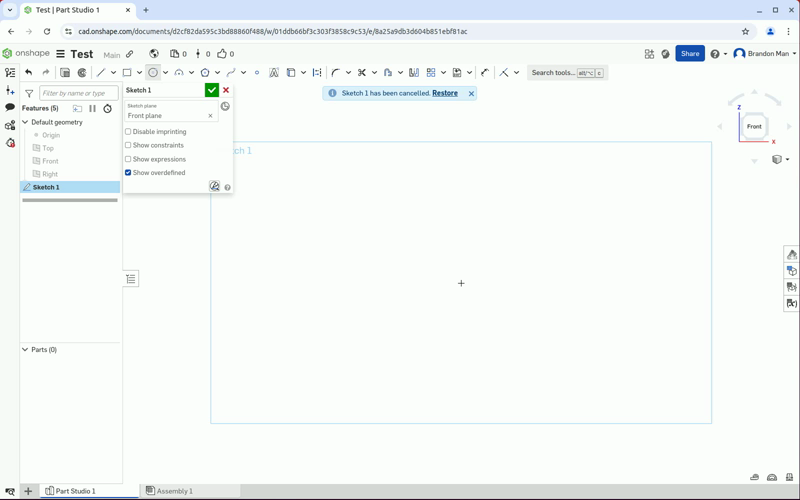
click(461, 282)
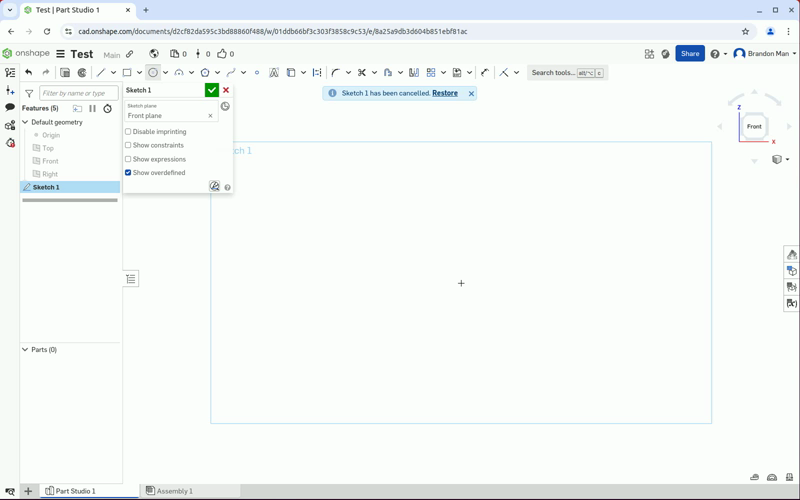
key_up(shift)
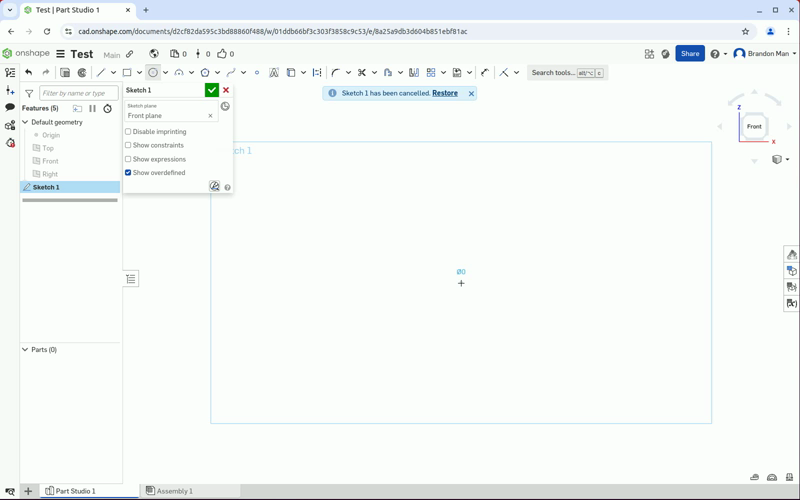
mouse_move(574, 282)
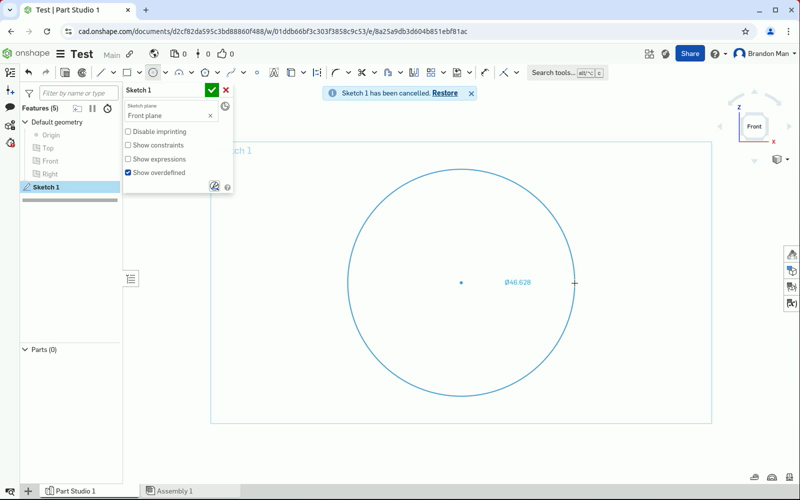
click(574, 282)
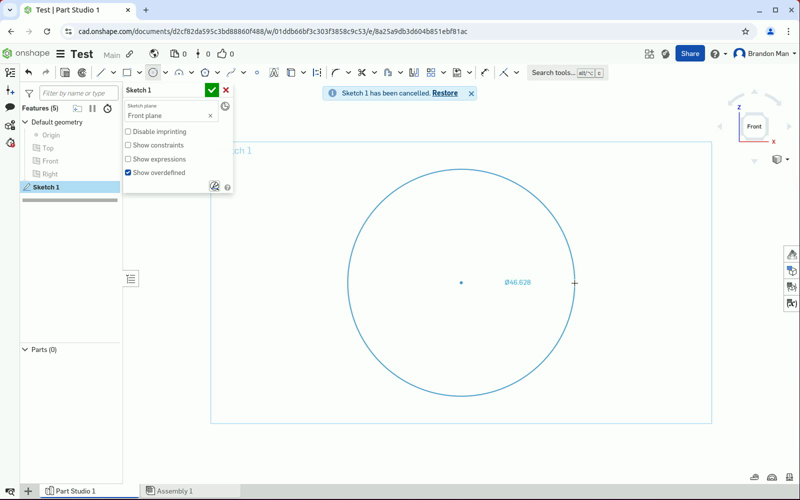
key(esc)
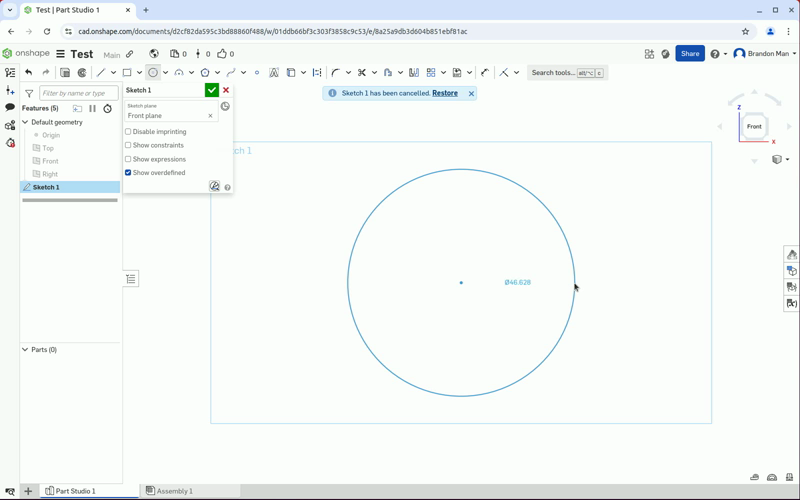
mouse_move(425, 222)
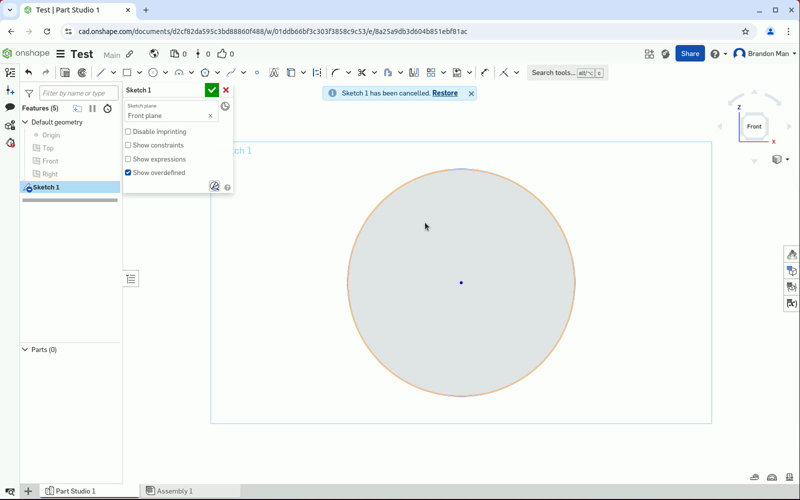
click(425, 222)
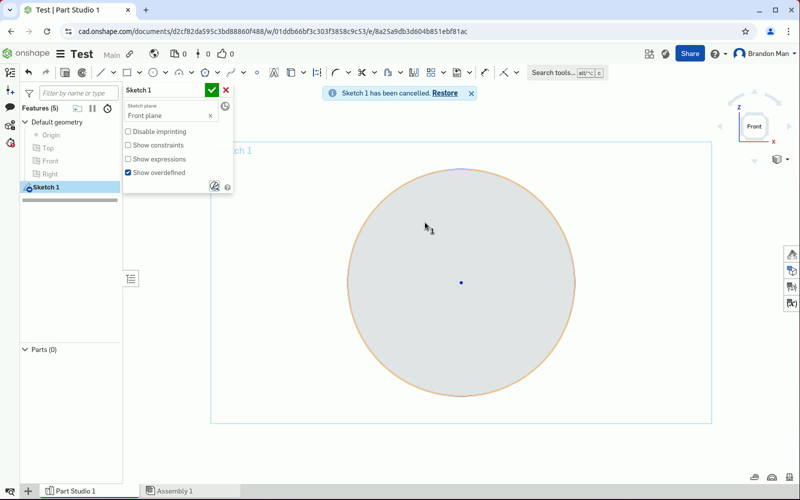
mouse_move(73, 352)
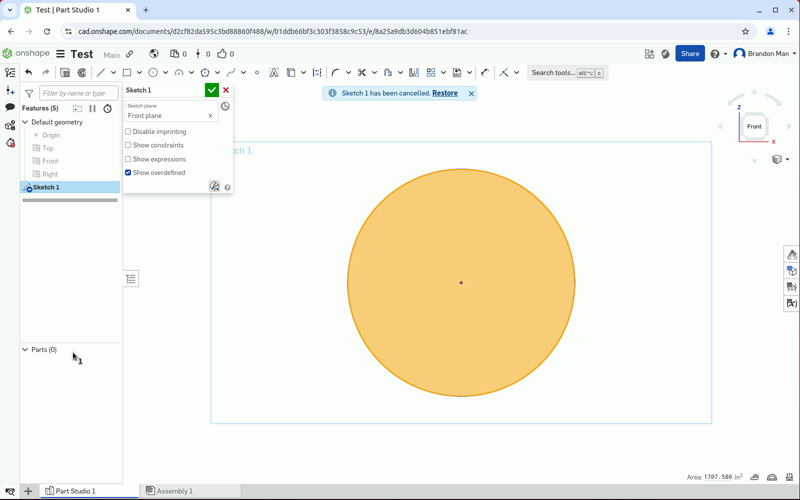
key(shift+y)
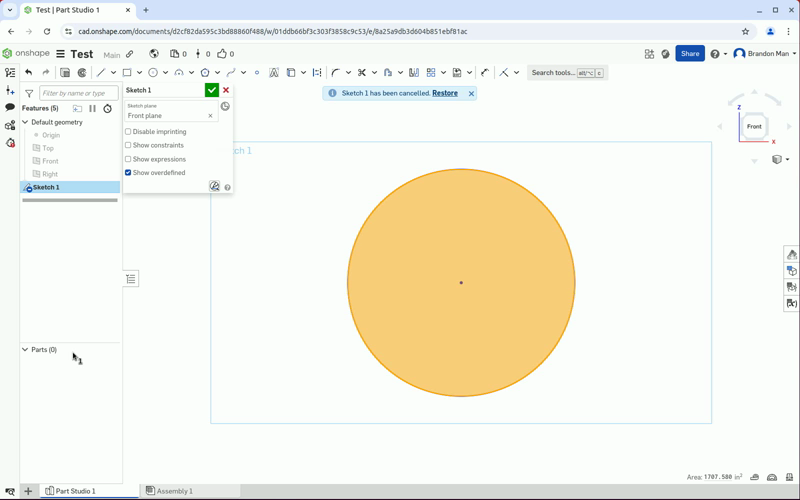
key(shift+e)
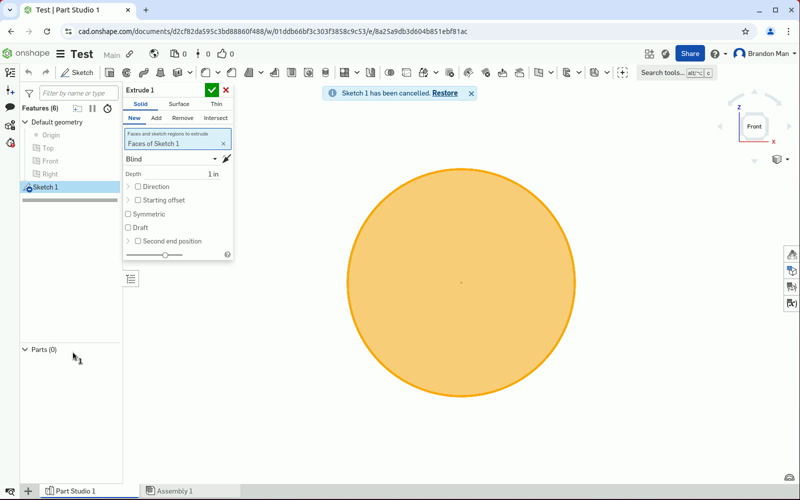
mouse_move(143, 106)
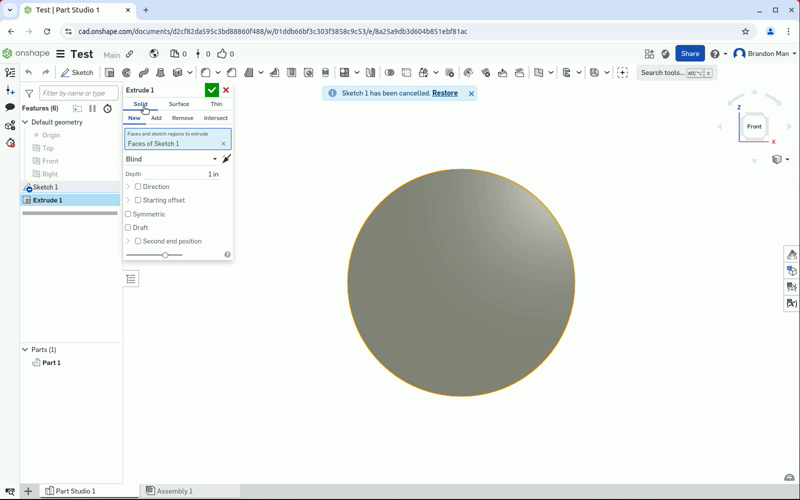
click(143, 106)
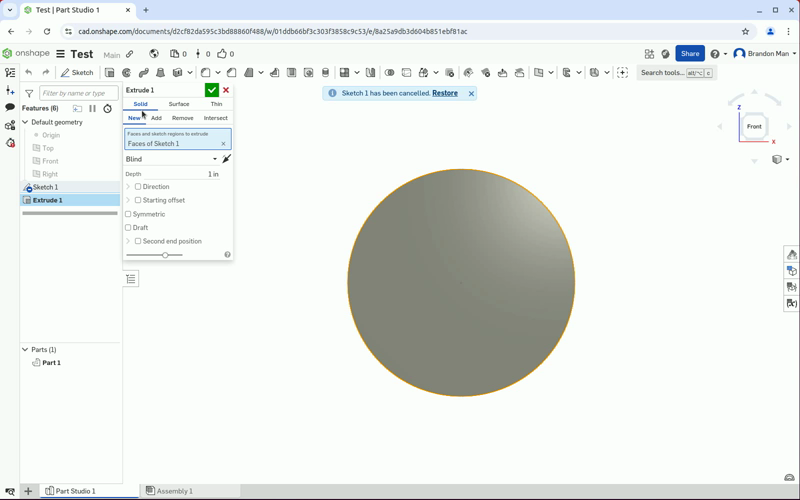
mouse_move(137, 120)
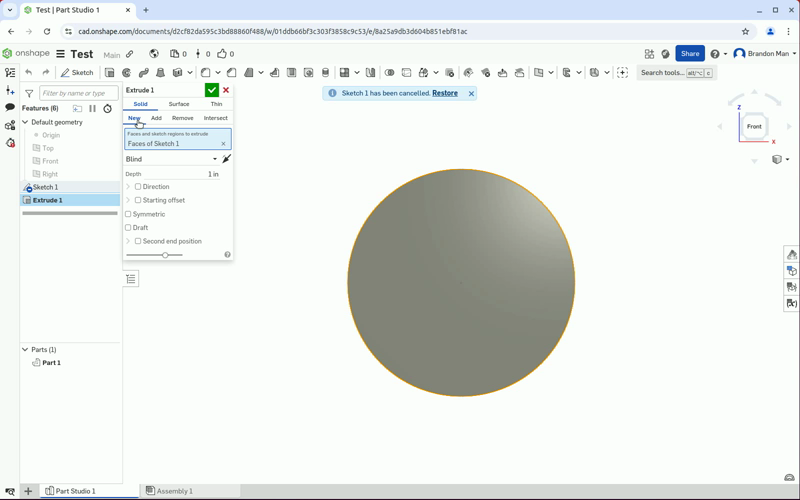
click(137, 120)
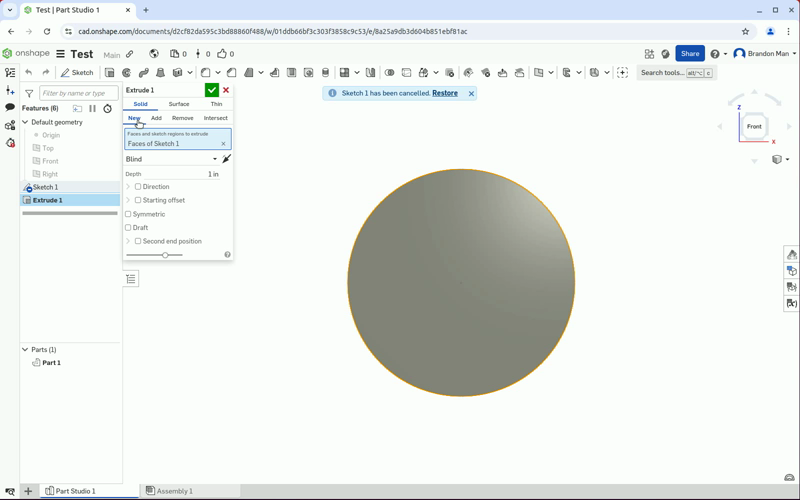
key(tab, 4)
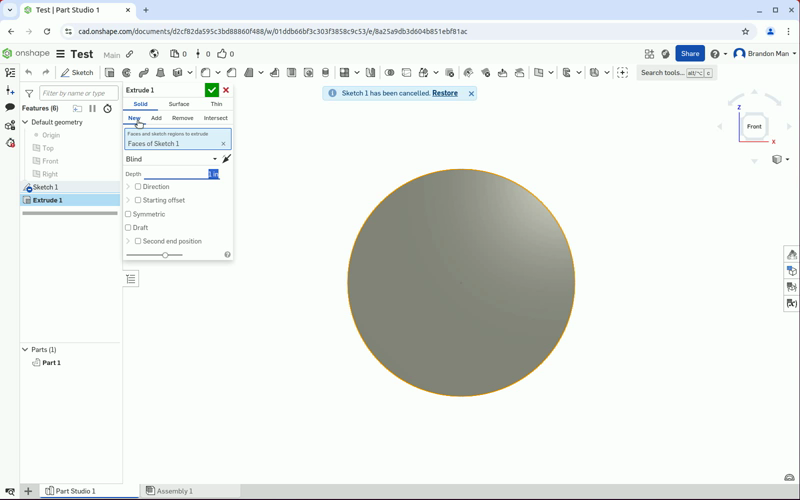
text(1.204)
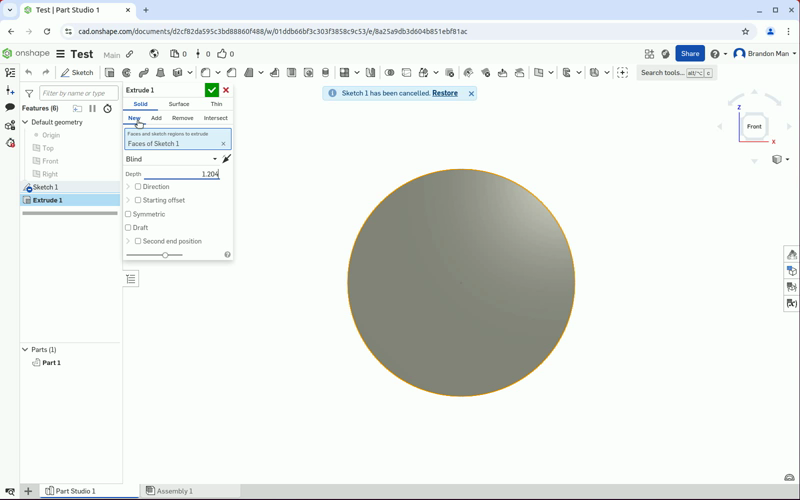
key(enter)
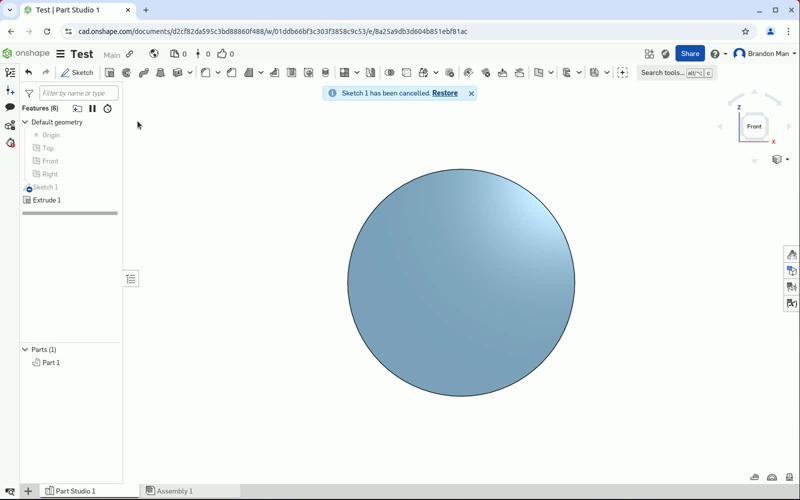
key(shift+h)
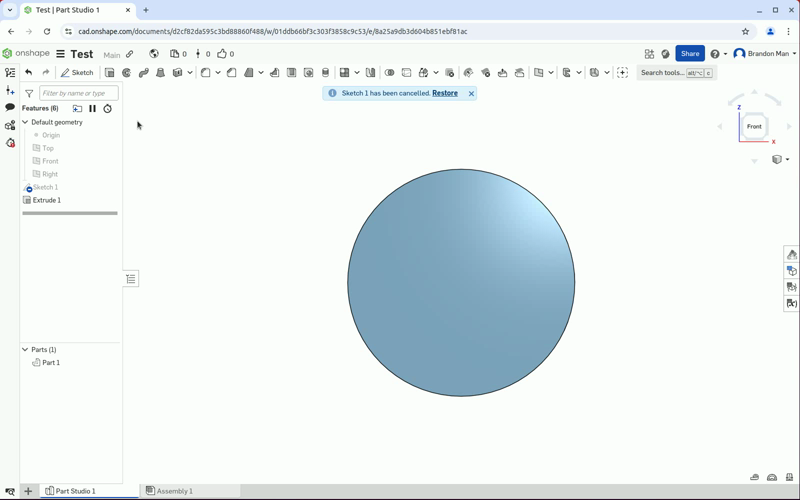
key(shift+h)
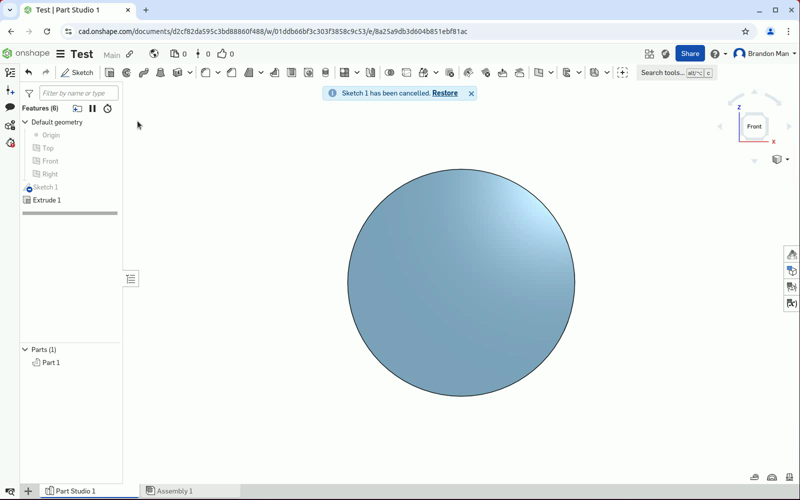
mouse_move(73, 189)
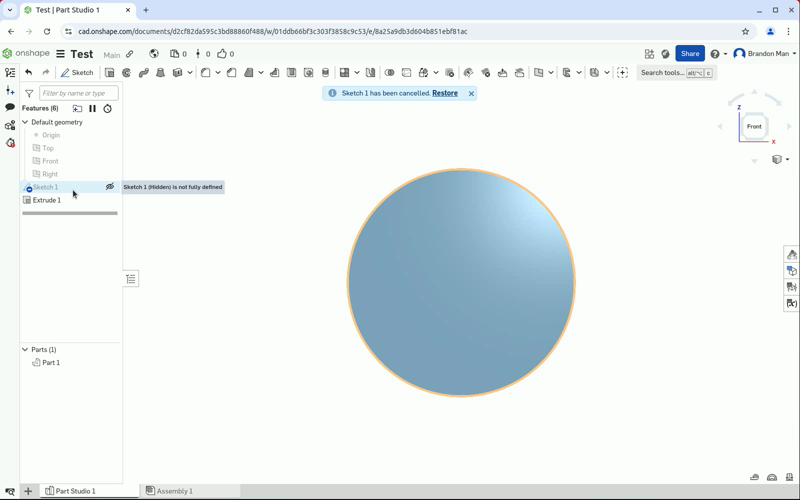
click(73, 189)
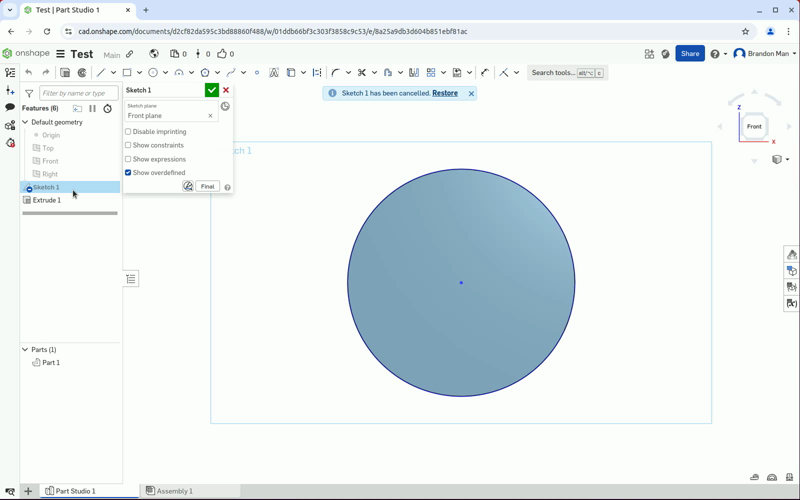
mouse_move(229, 92)
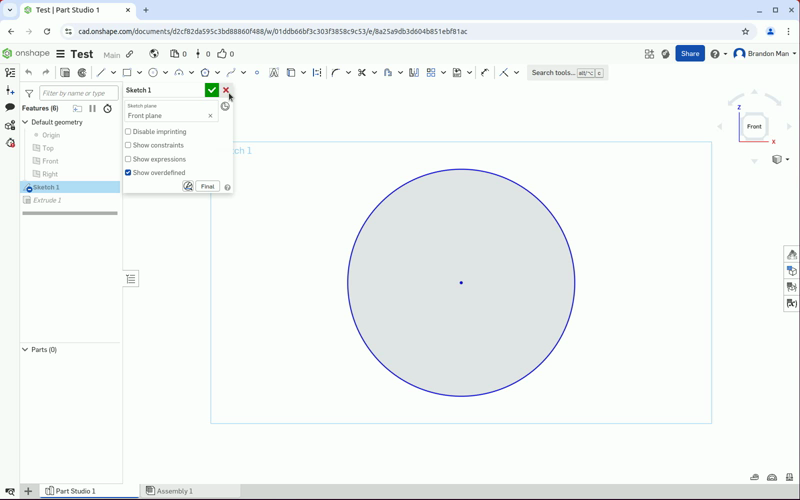
click(229, 92)
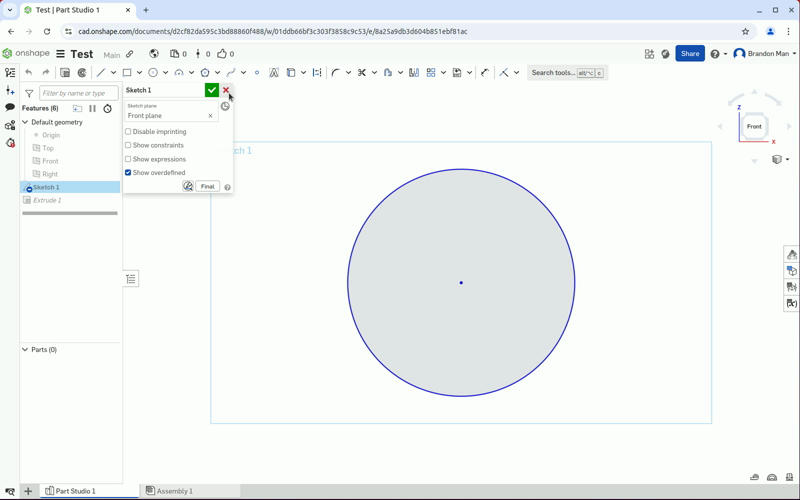
key(shift+s)
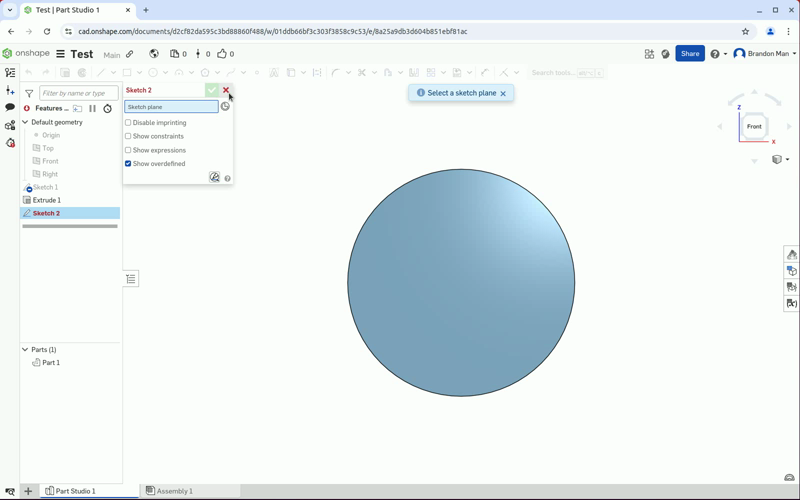
mouse_move(73, 163)
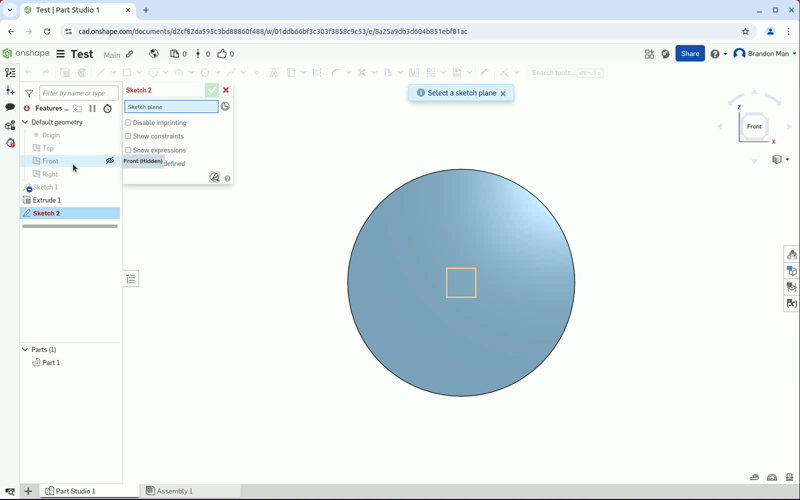
click(73, 163)
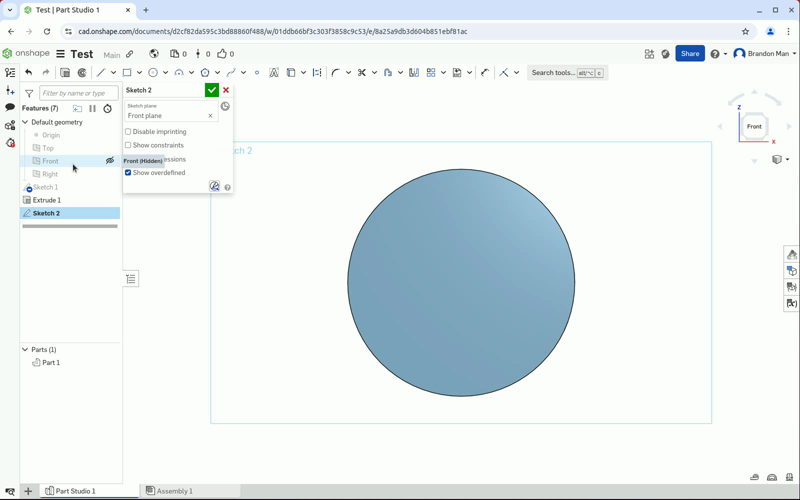
mouse_move(73, 352)
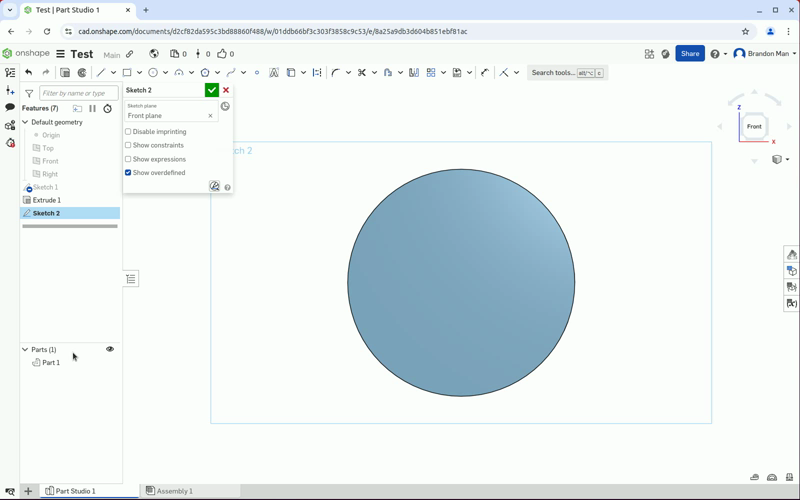
key(y)
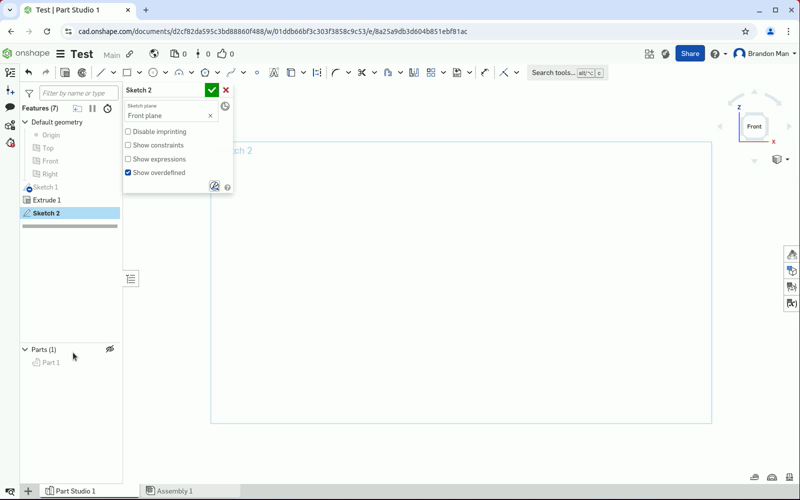
key(l)
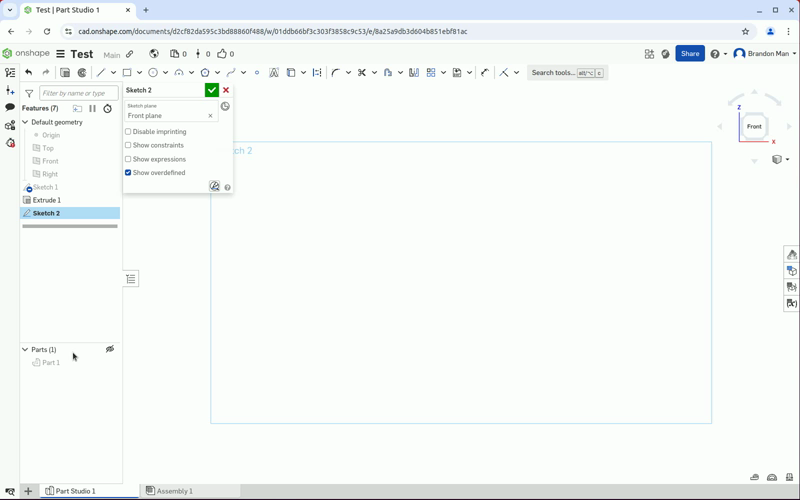
key_down(shift)
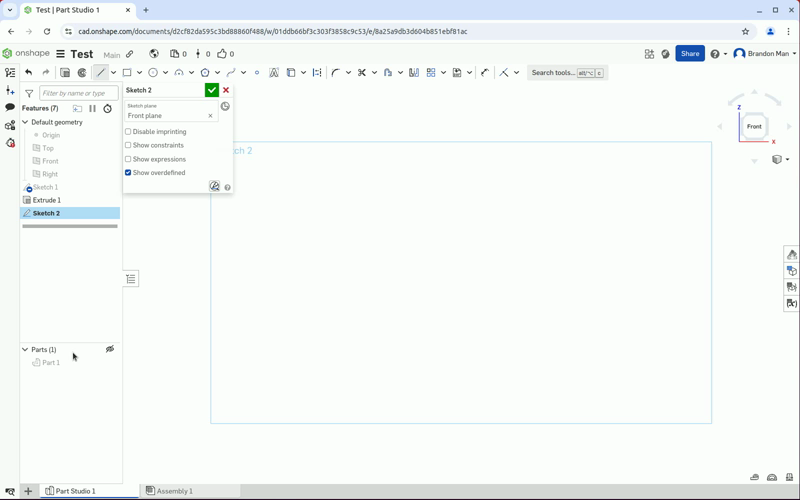
mouse_move(358, 312)
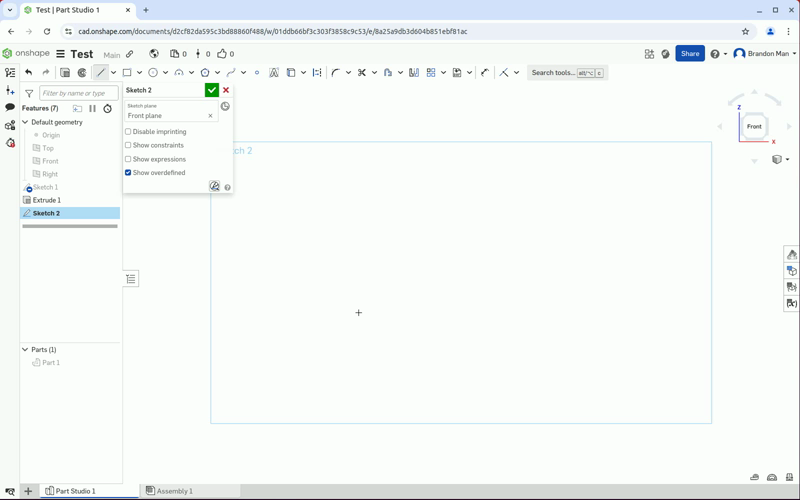
click(358, 312)
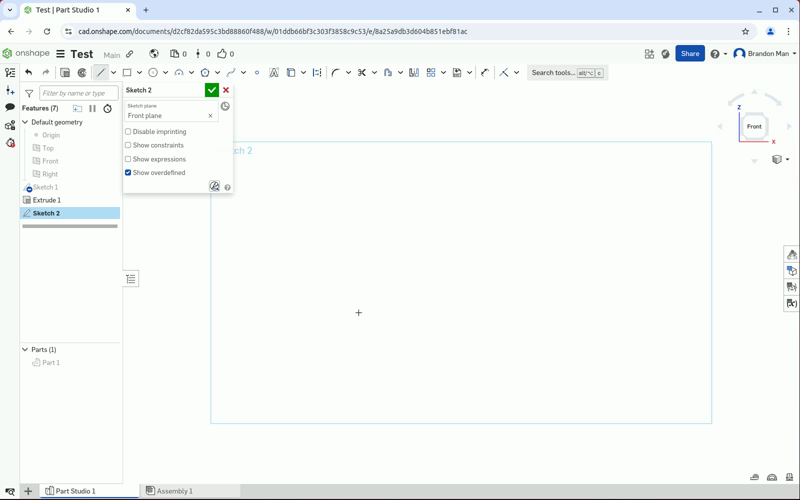
key_up(shift)
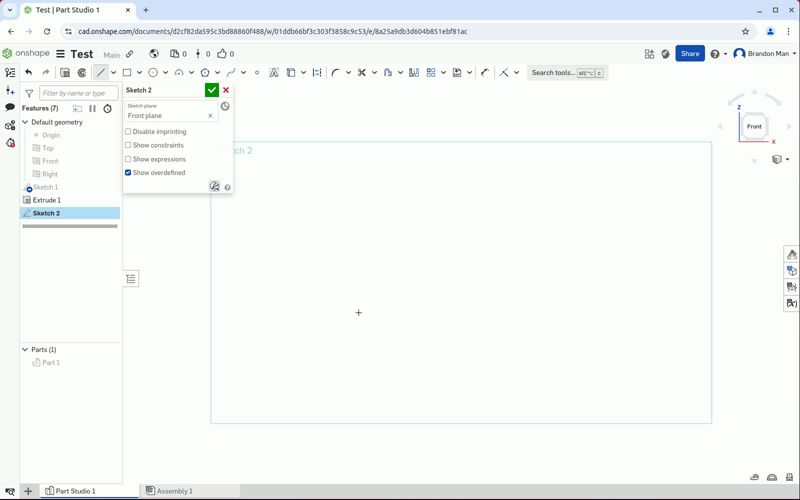
key_down(shift)
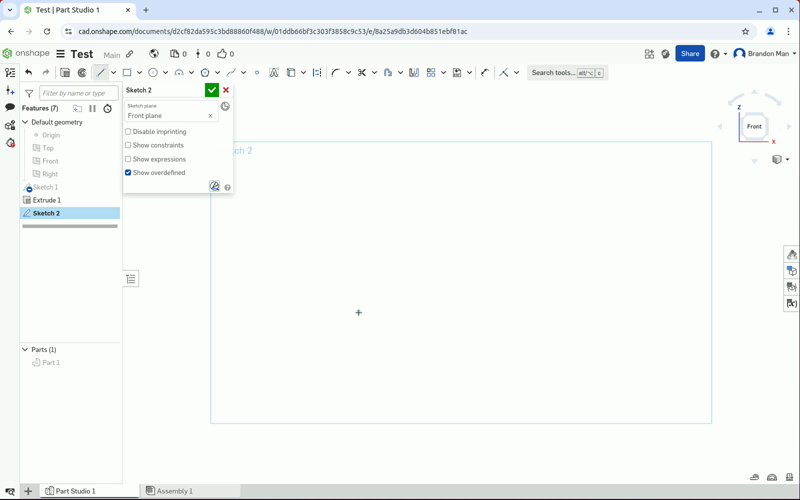
mouse_move(561, 312)
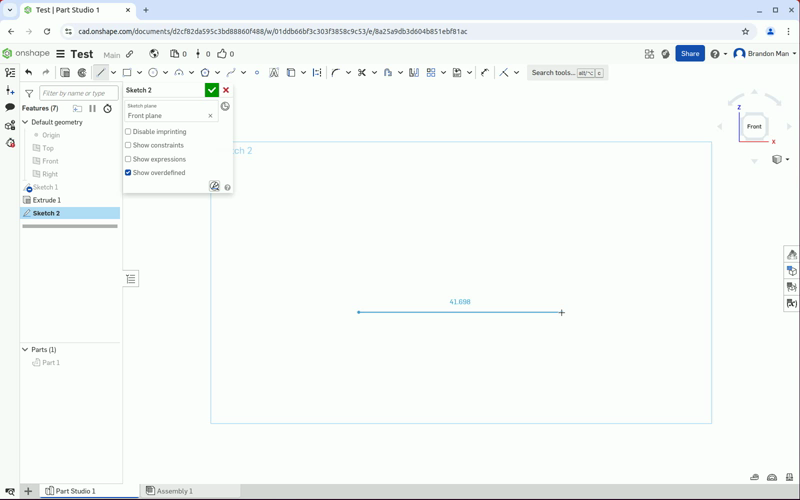
click(561, 312)
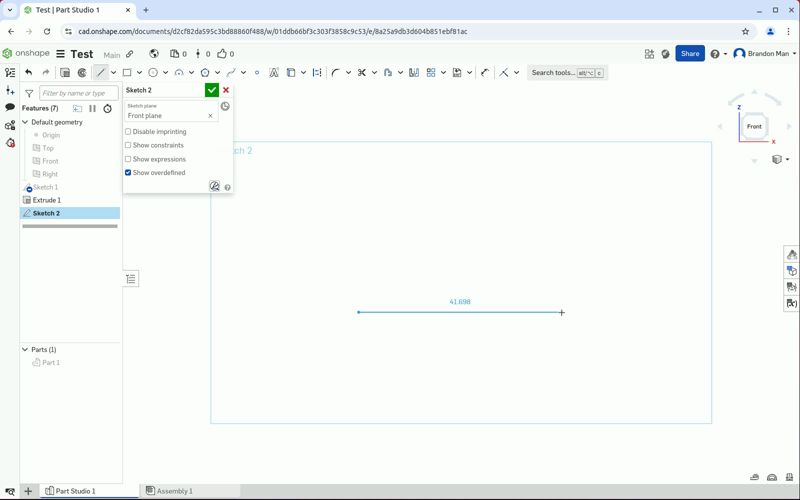
key_up(shift)
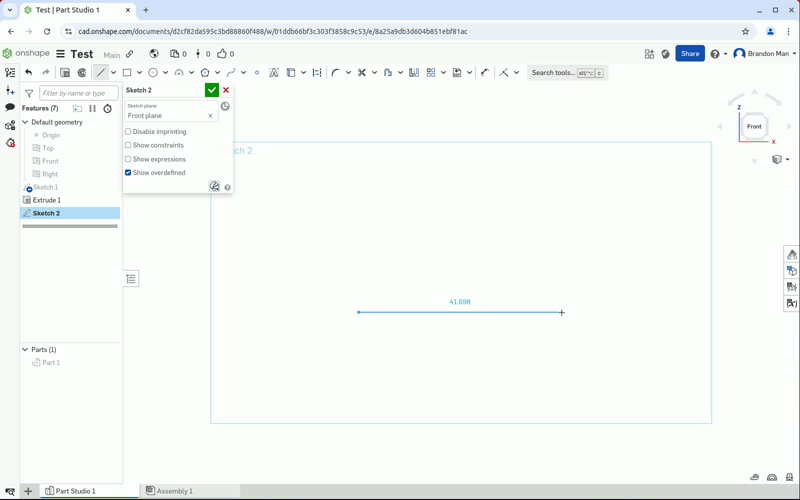
key_down(shift)
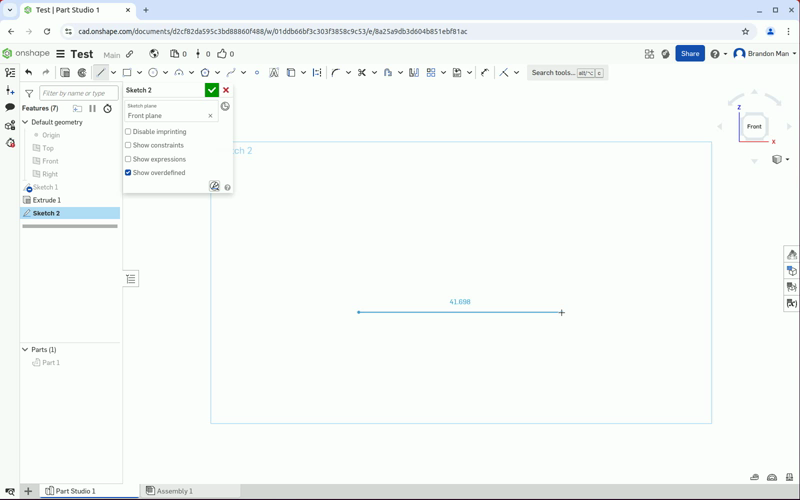
mouse_move(561, 250)
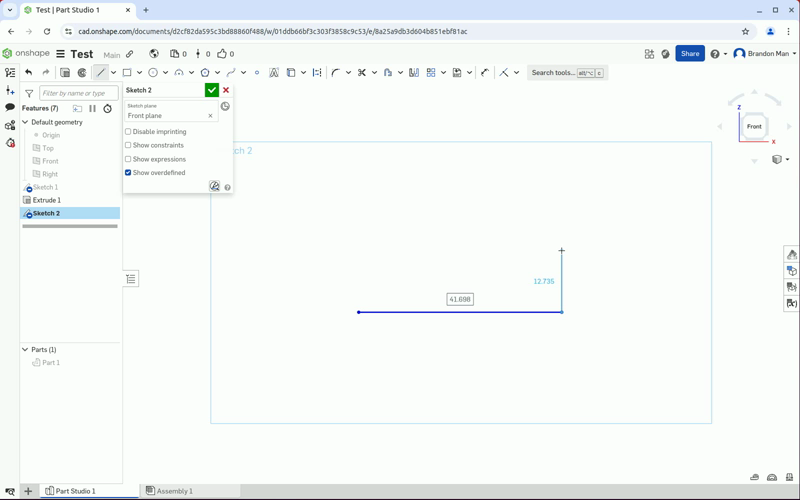
click(561, 250)
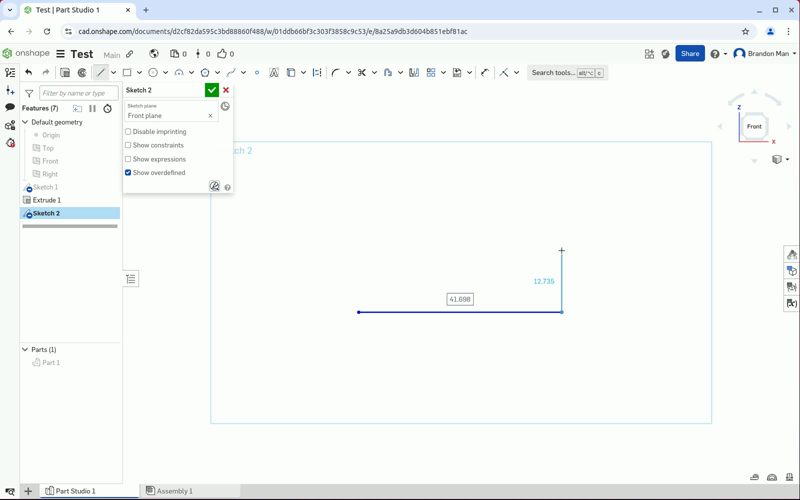
key_up(shift)
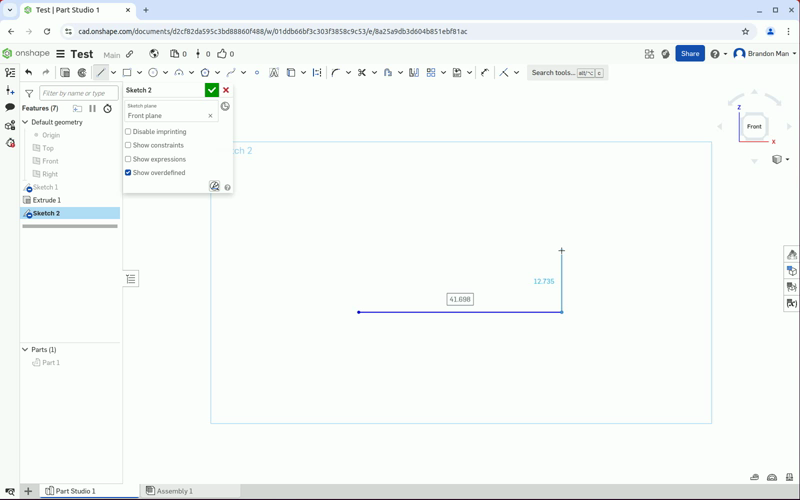
key_down(shift)
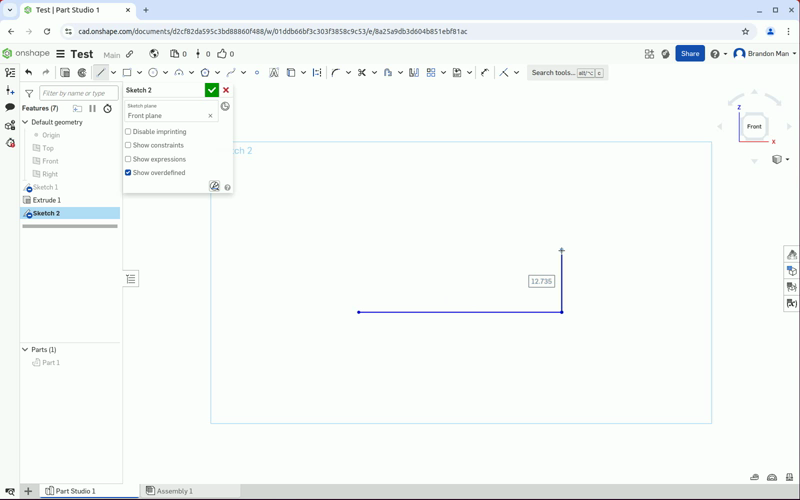
mouse_move(358, 250)
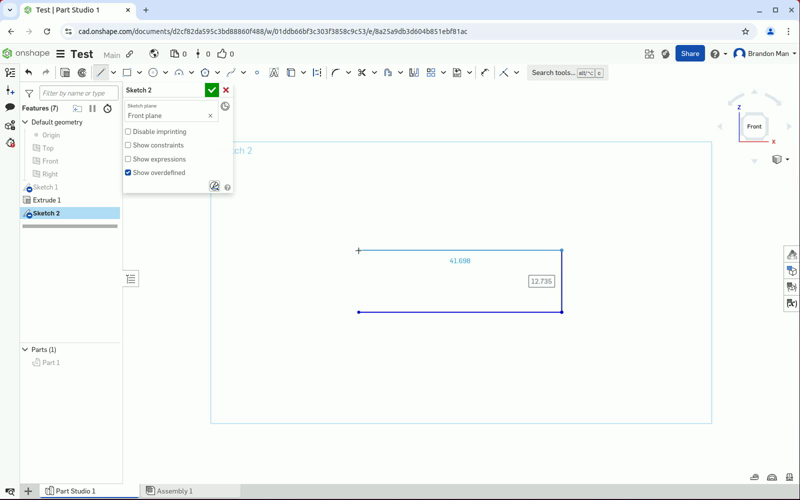
click(358, 250)
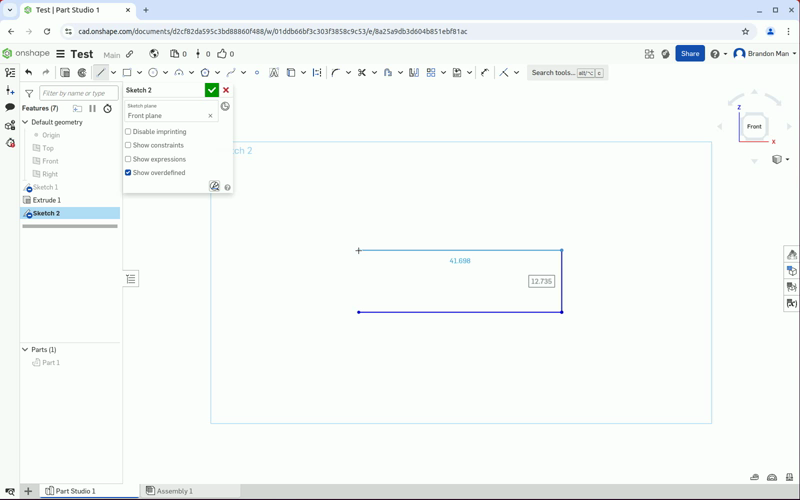
key_up(shift)
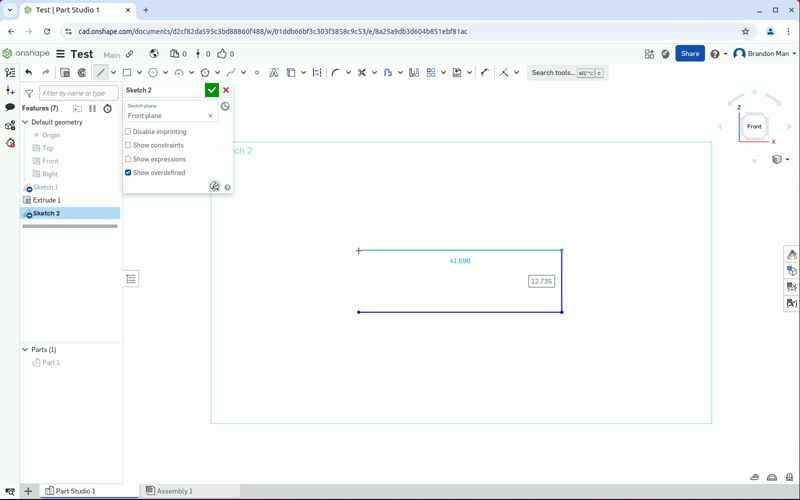
key_down(shift)
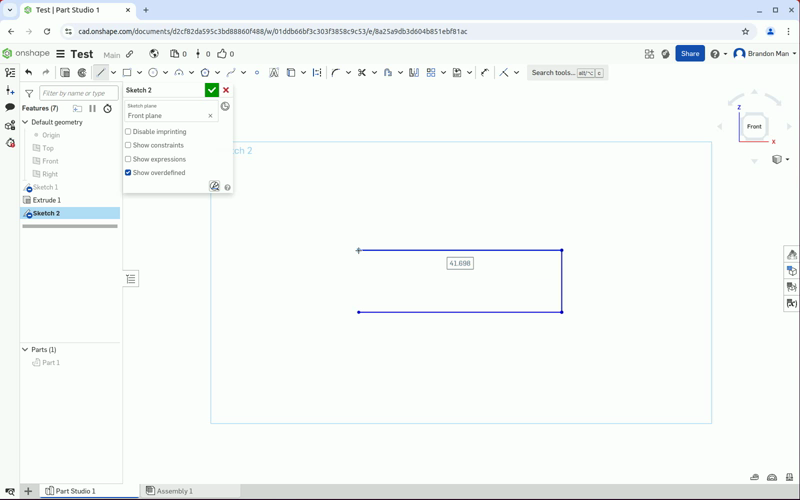
mouse_move(358, 312)
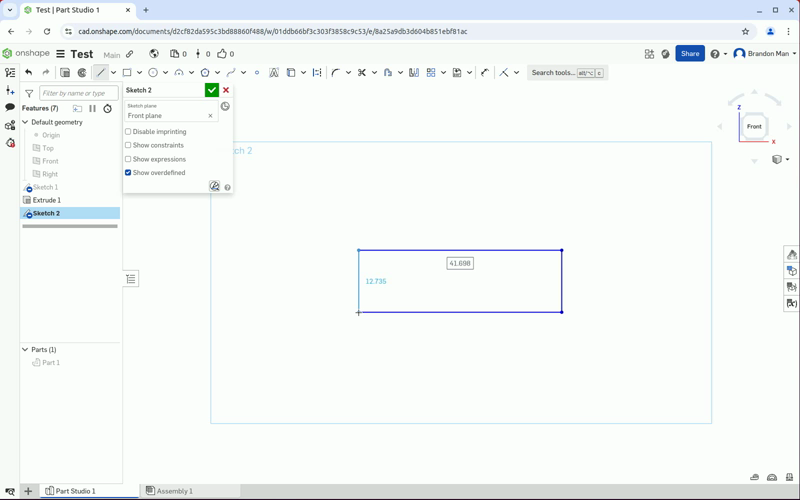
key_up(shift)
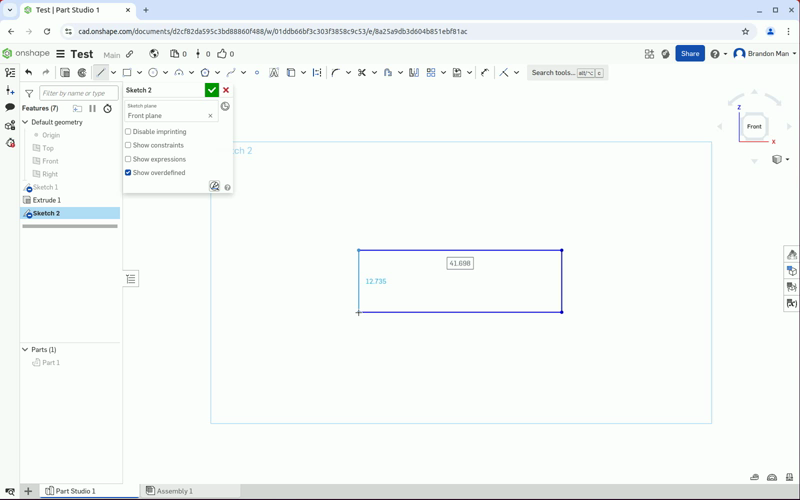
click(358, 312)
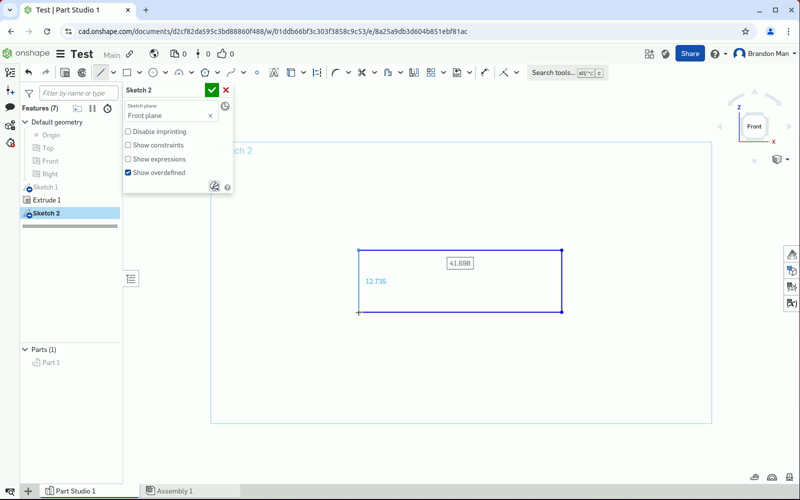
key(esc)
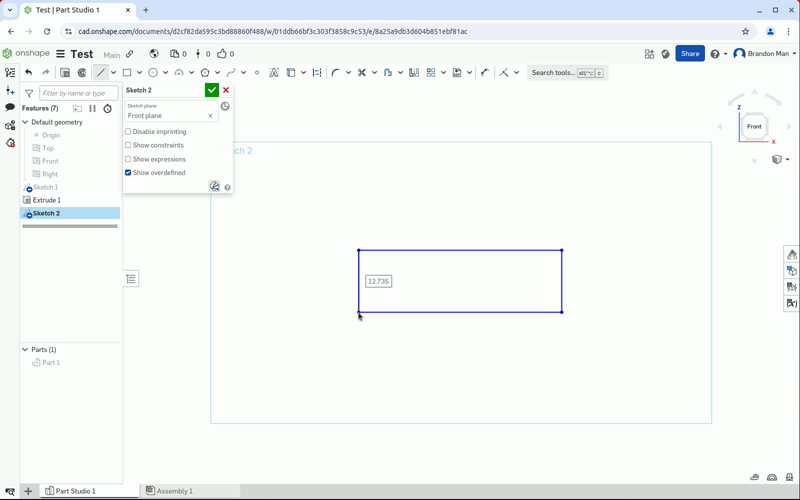
mouse_move(510, 261)
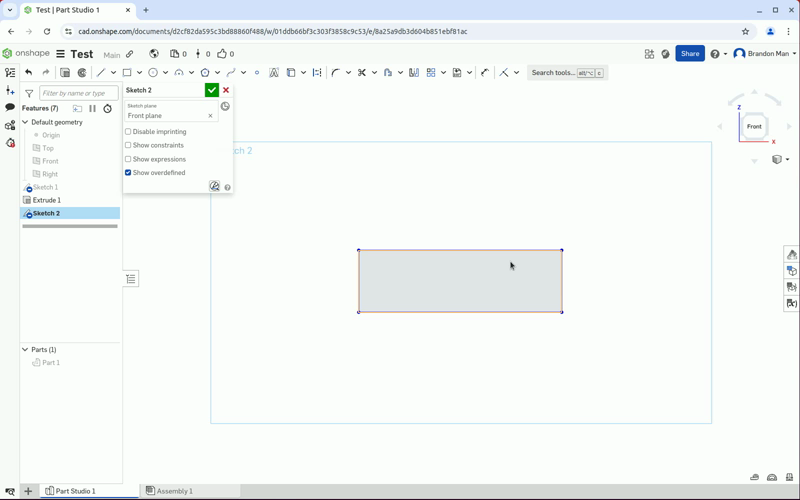
click(510, 261)
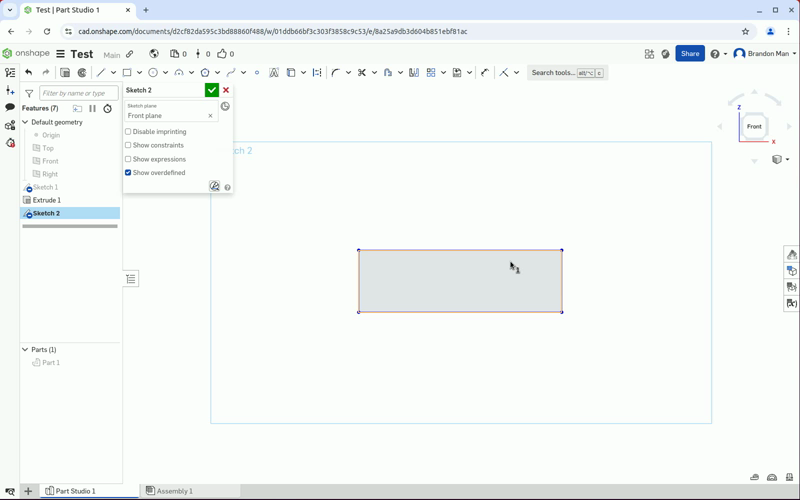
mouse_move(73, 352)
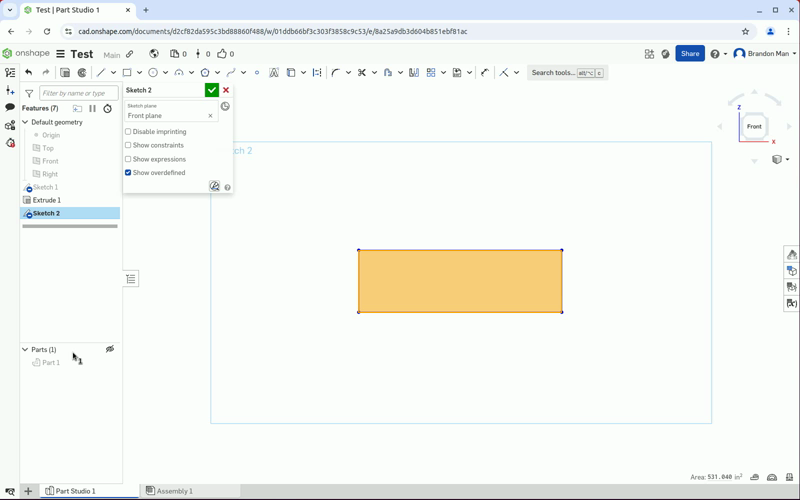
key(shift+y)
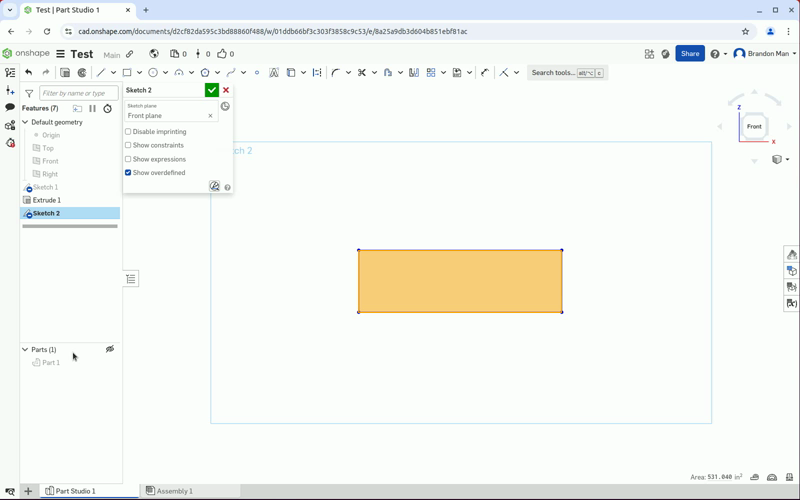
key(shift+e)
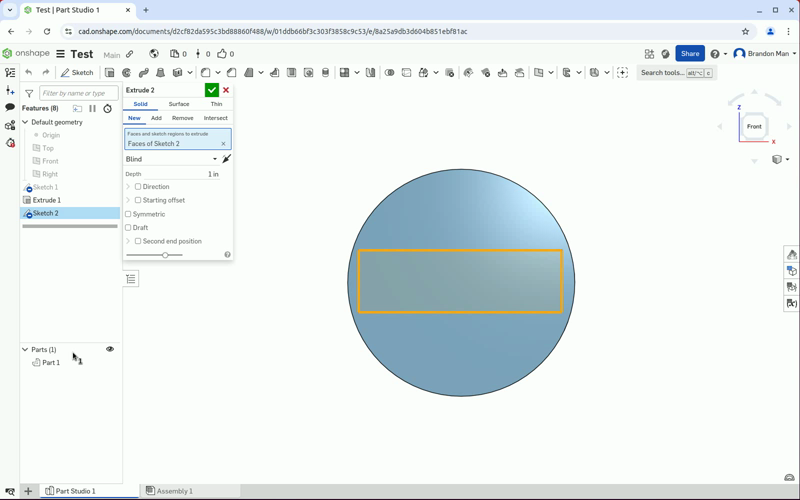
mouse_move(143, 106)
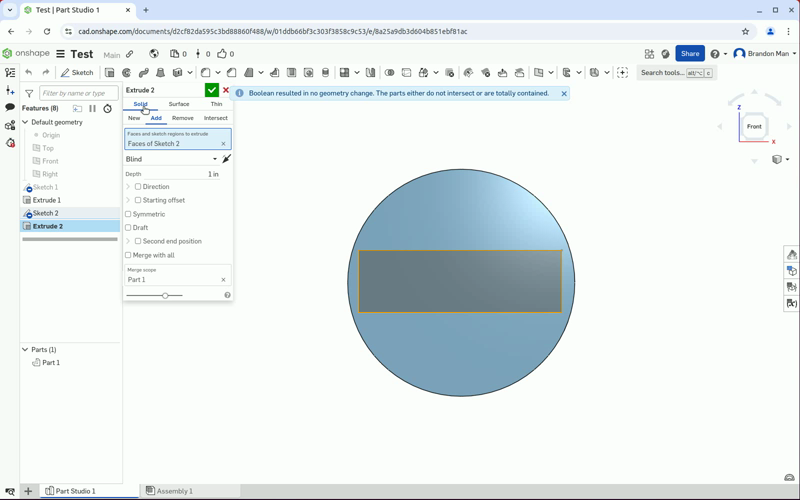
click(143, 106)
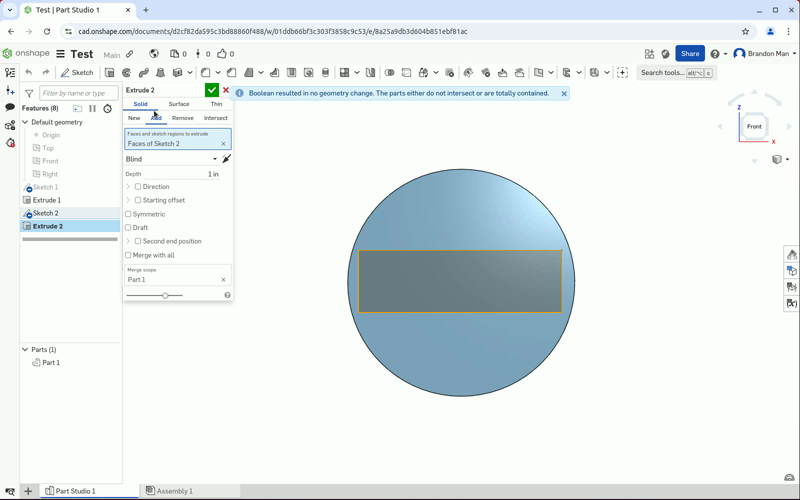
mouse_move(186, 120)
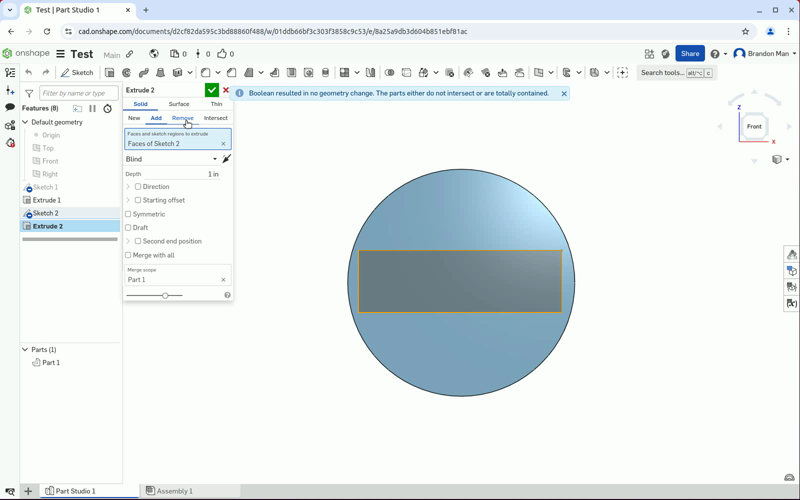
click(186, 120)
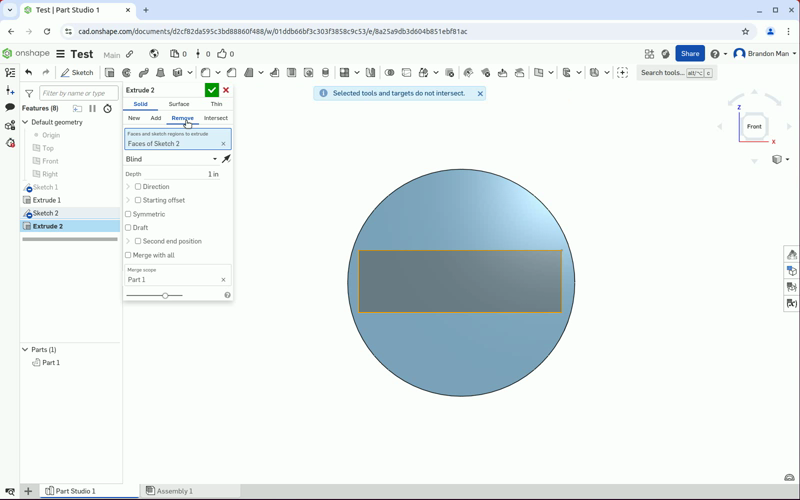
key(tab, 4)
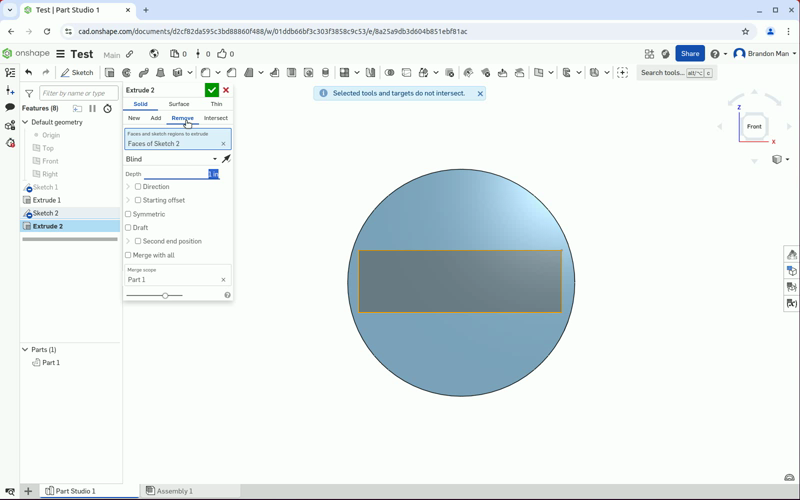
text(-1.204)
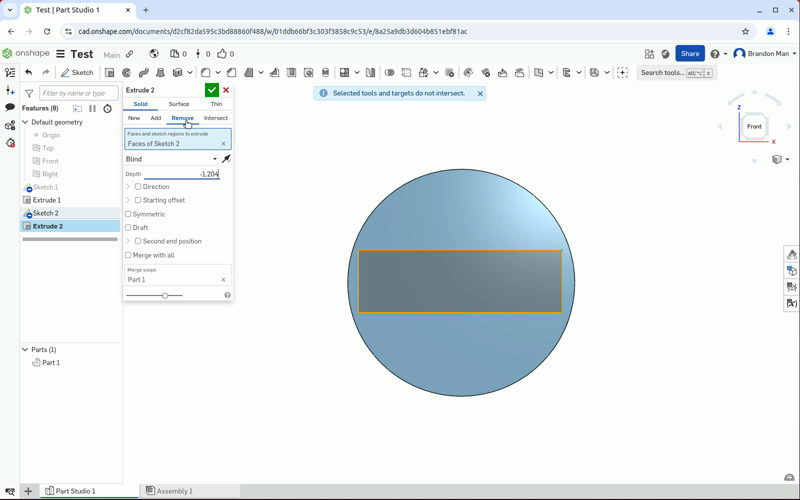
key(tab, 6)
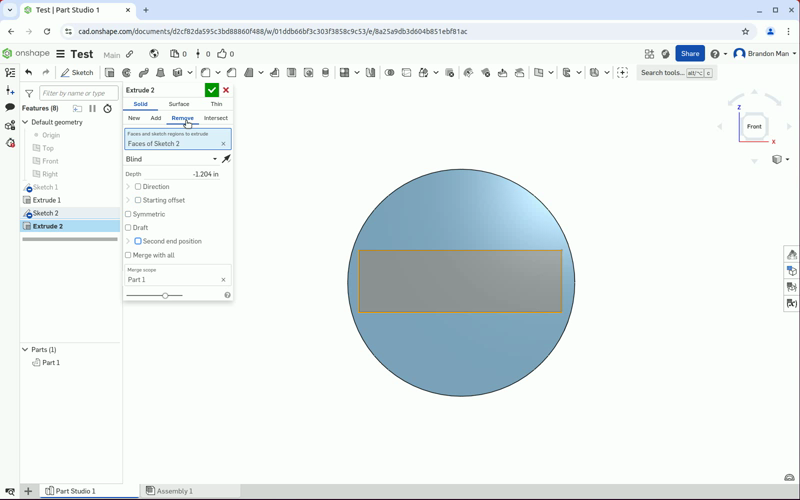
key(space)
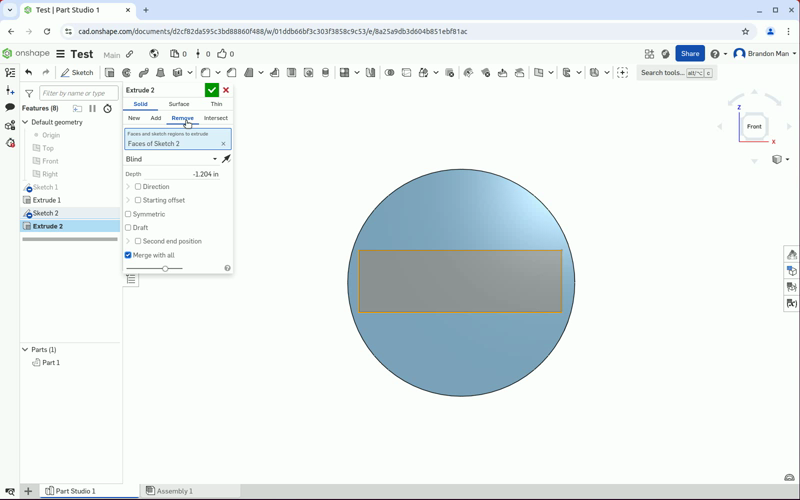
key(enter)
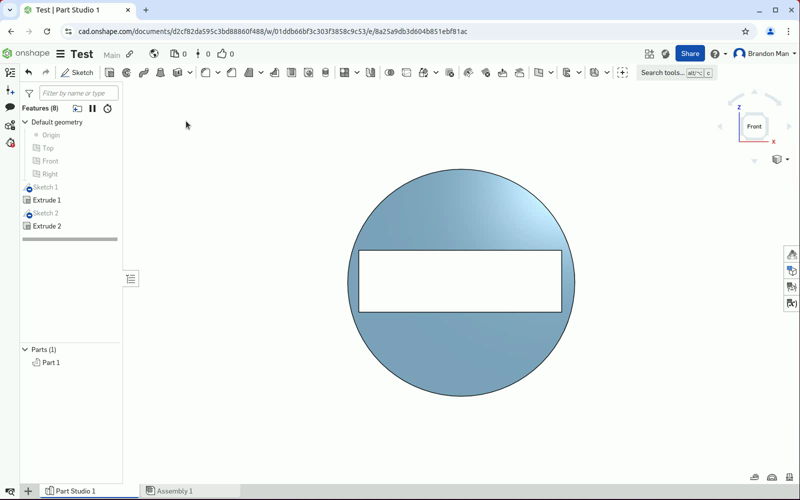
key(shift+h)
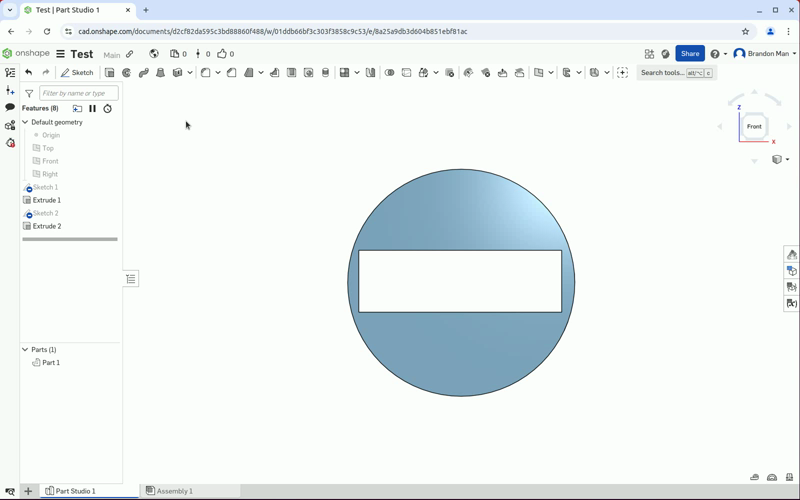
key(shift+h)
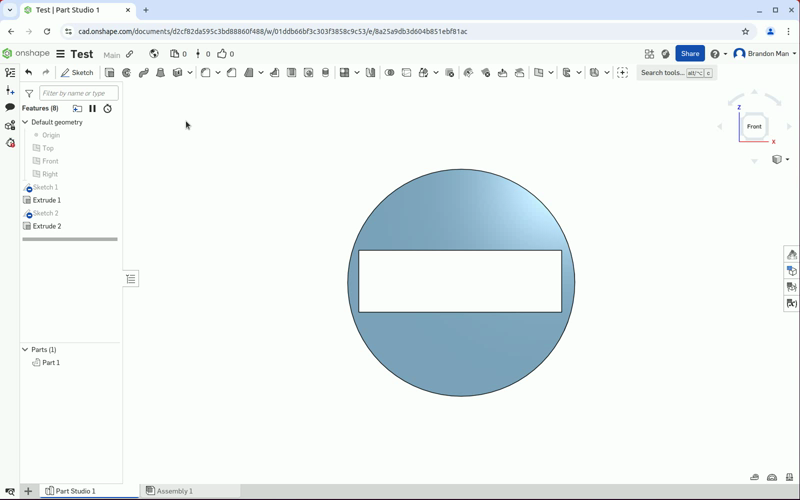
key(shift+7)
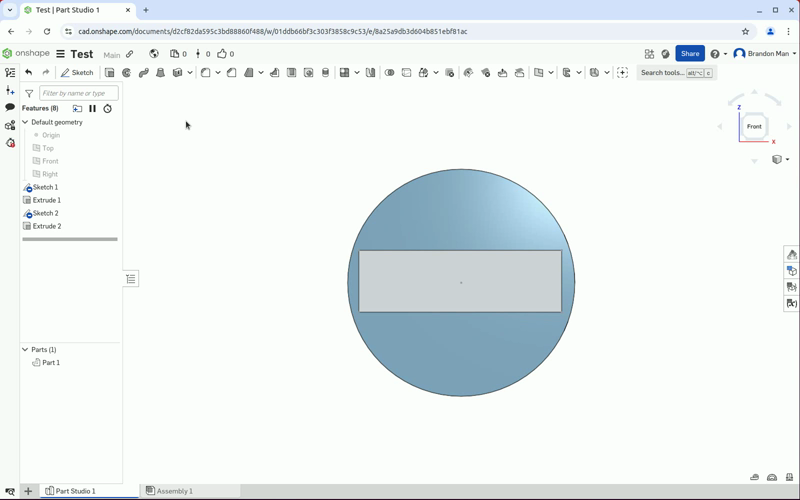
key(left, 2)
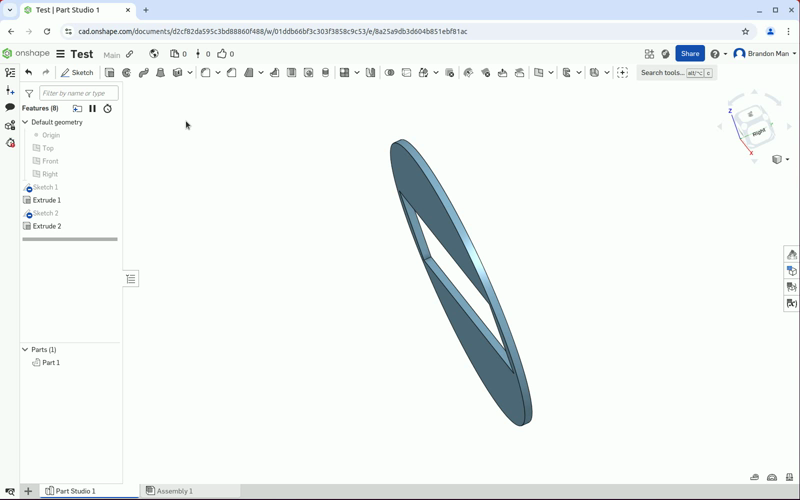
key(down, 2)
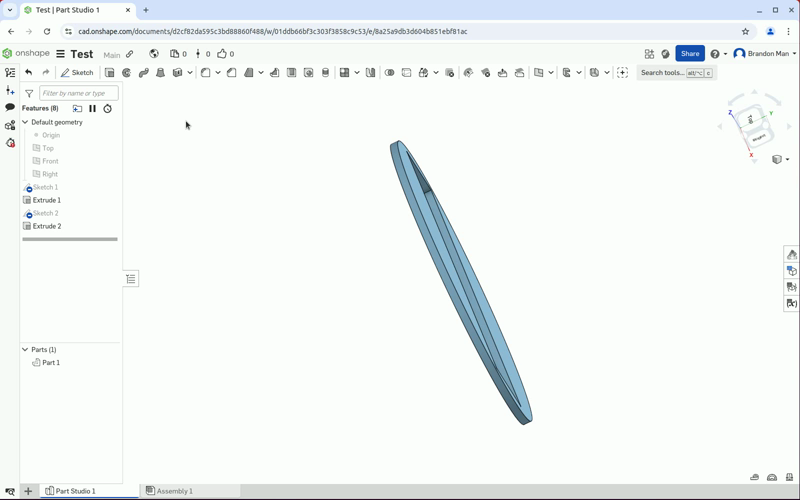
key(up, 2)
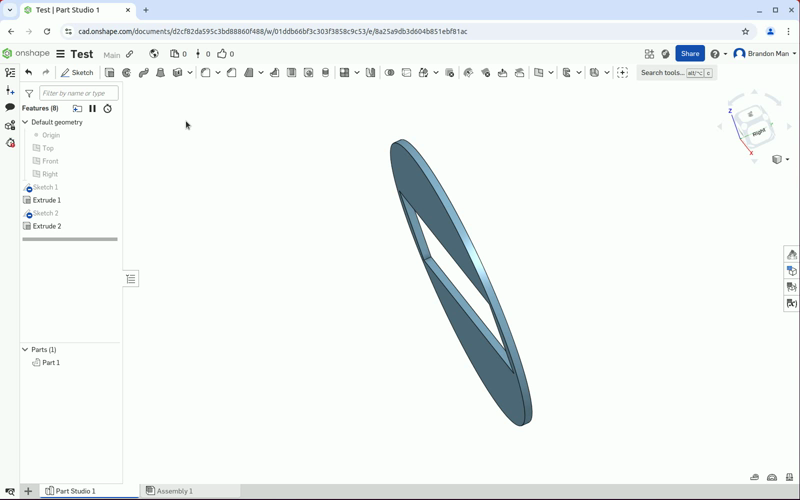
key(right, 2)
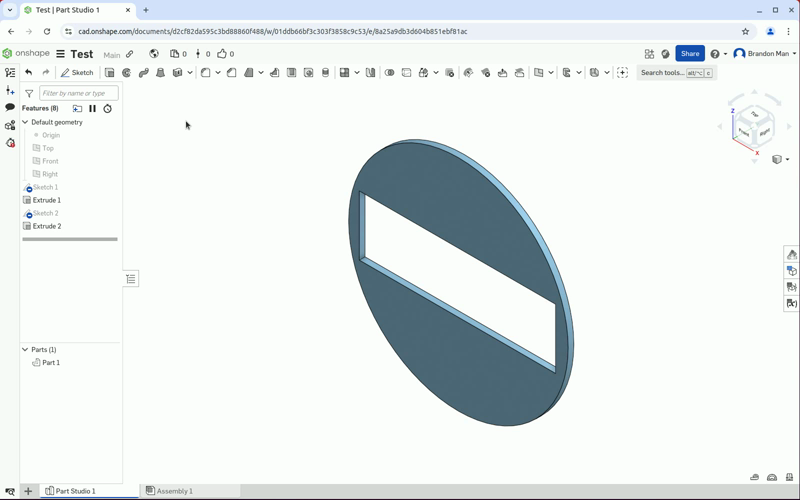
mouse_move(73, 189)
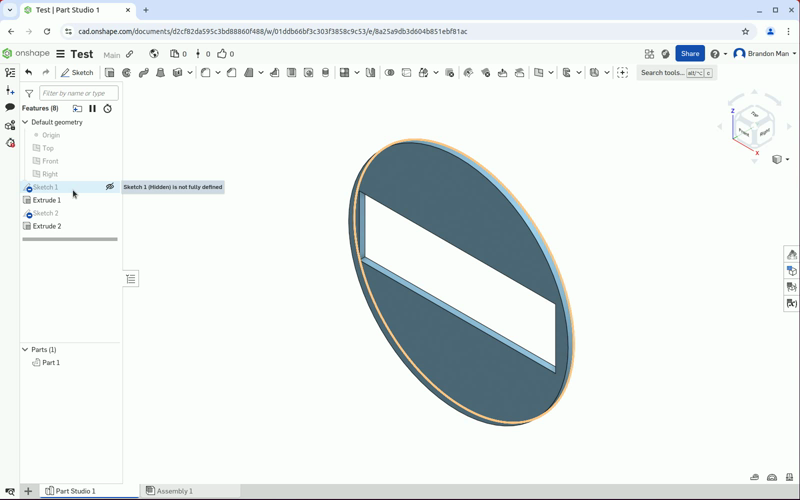
click(73, 189)